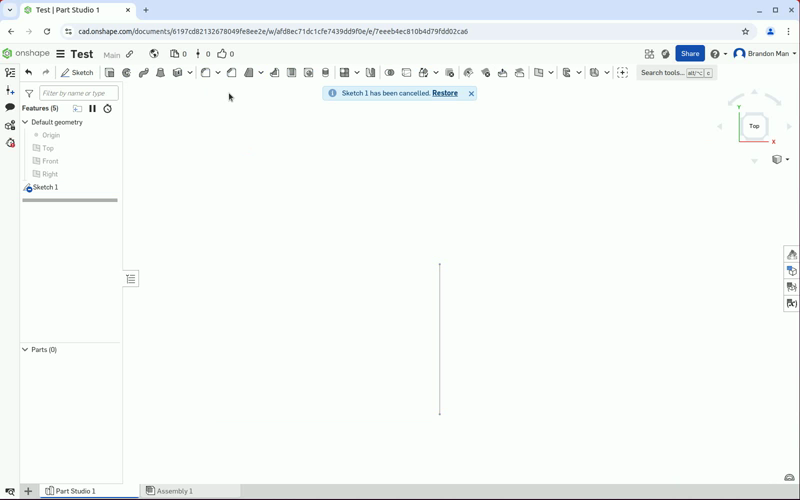
key(shift+h)
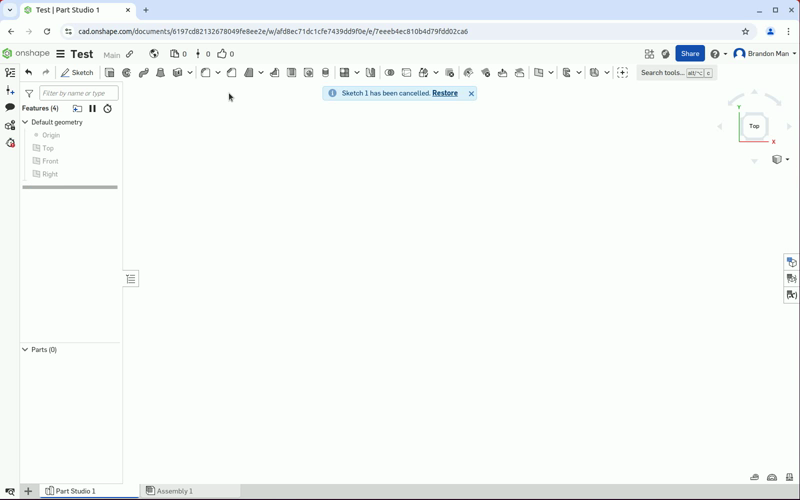
mouse_move(73, 352)
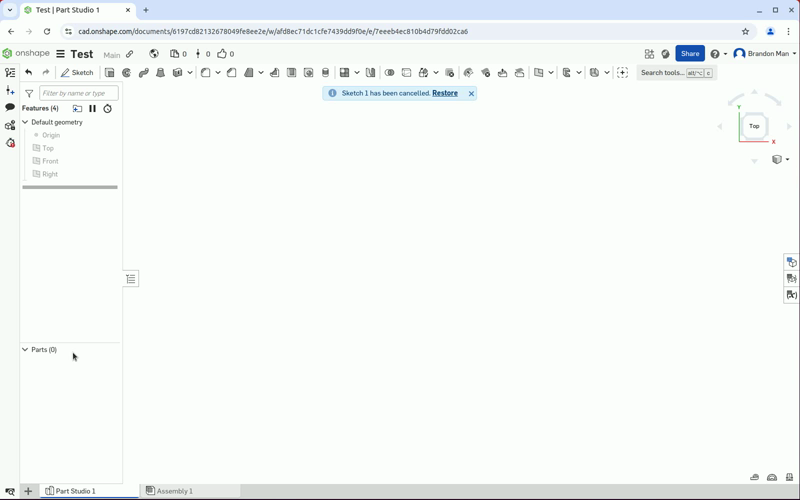
key(y)
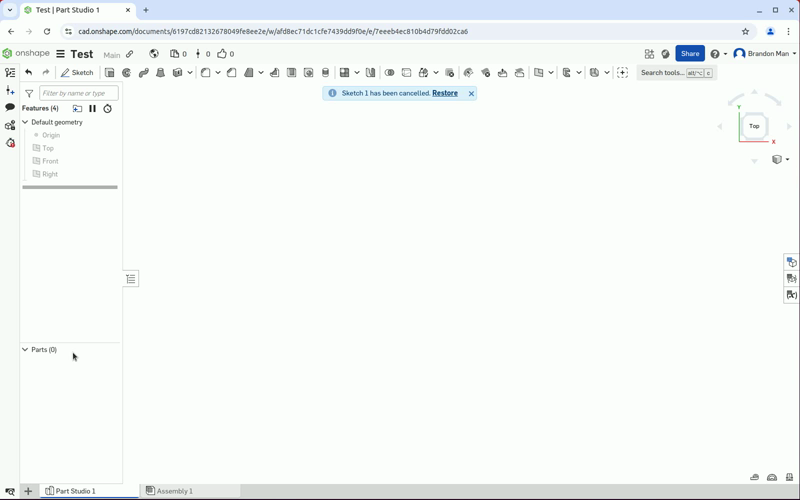
key(shift+p)
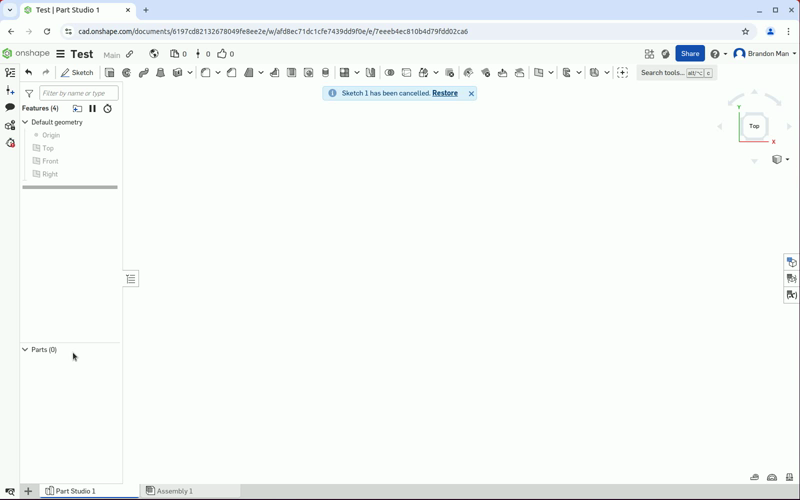
key(space)
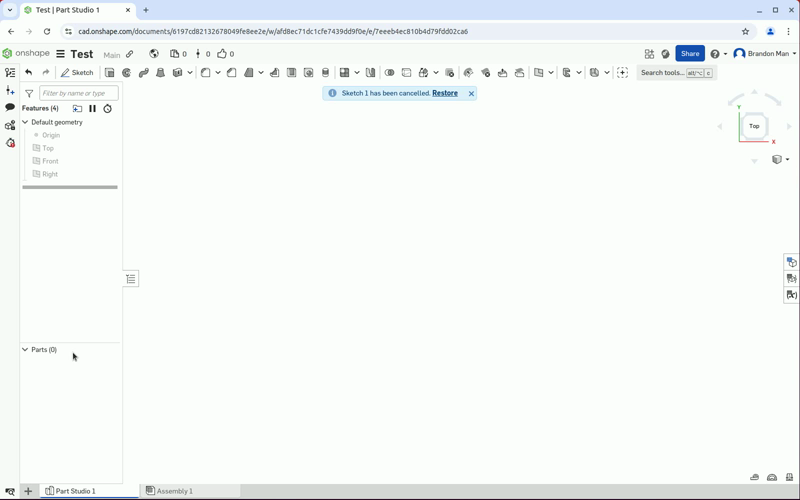
key_down(shift)
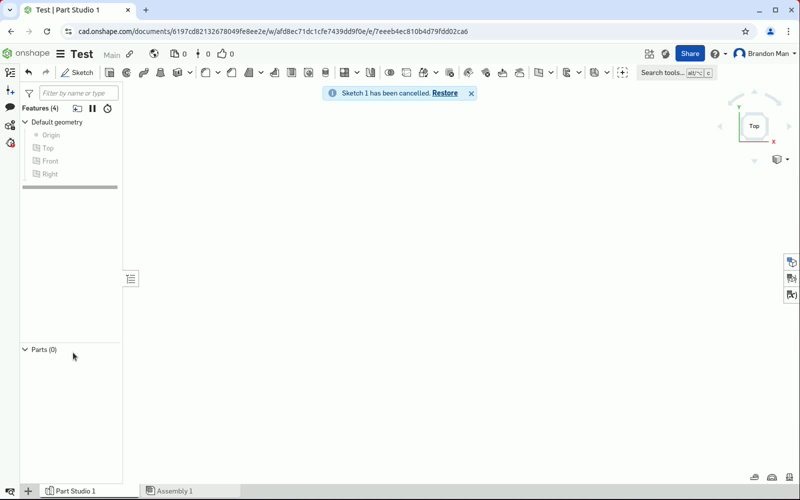
key(up)
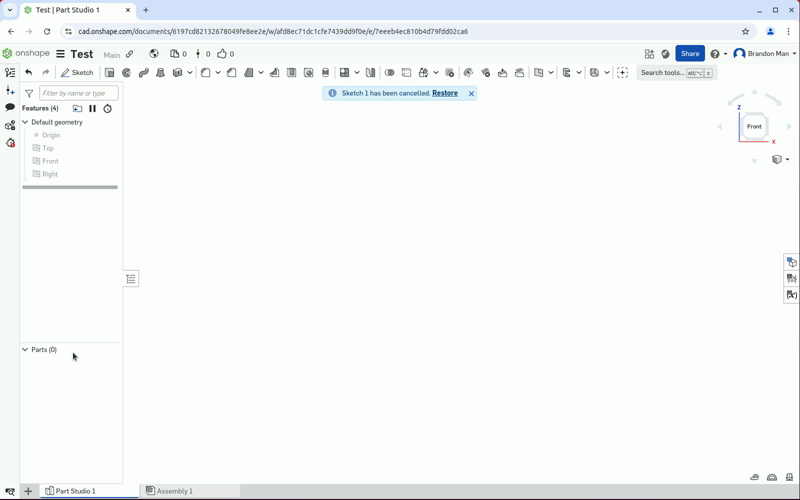
key_up(shift)
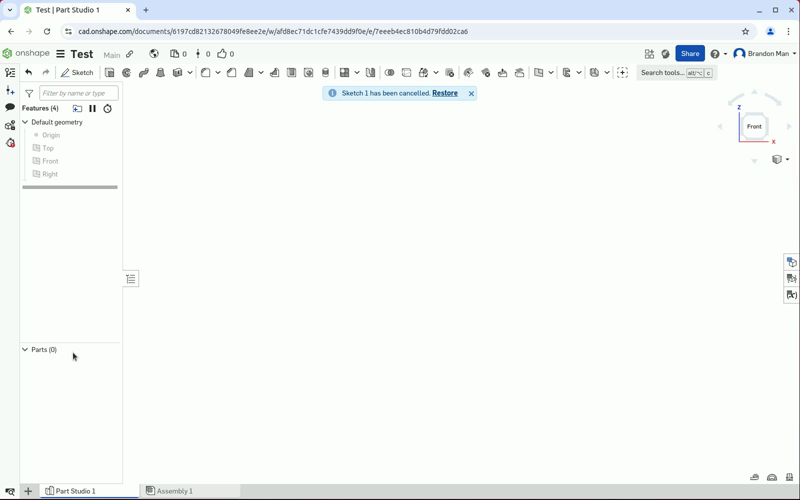
mouse_move(73, 352)
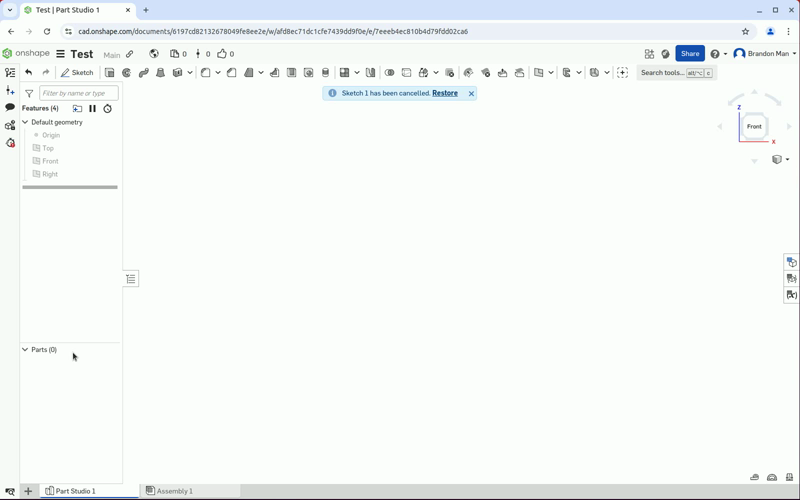
key(shift+y)
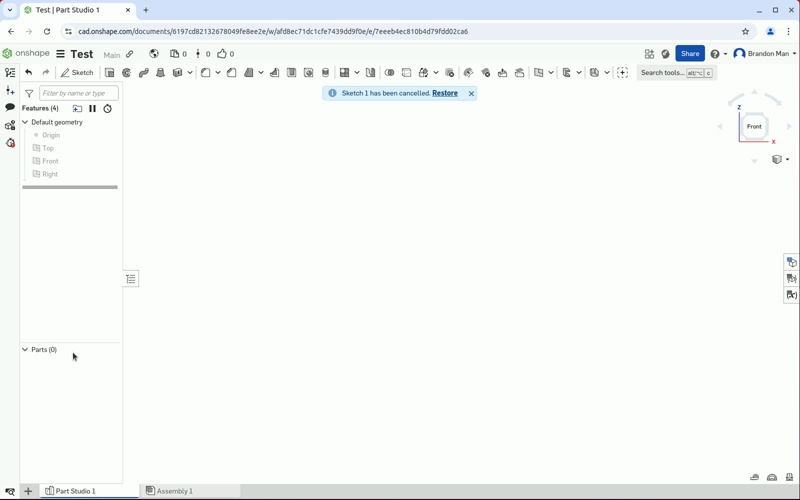
key(shift+s)
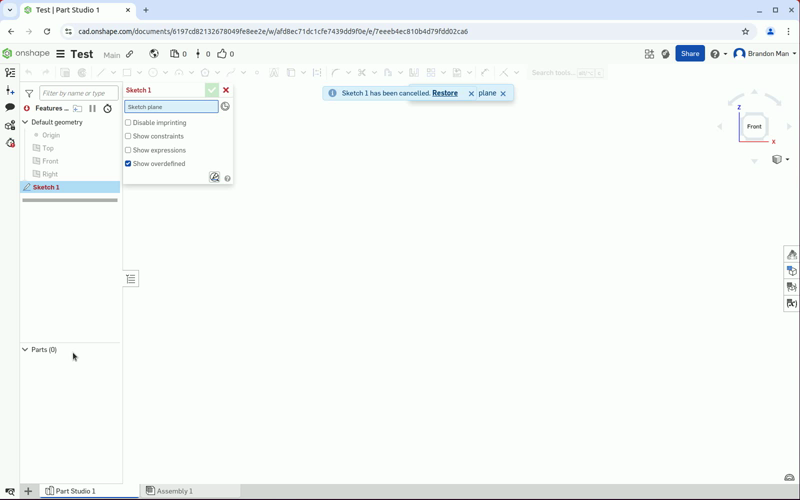
mouse_move(73, 163)
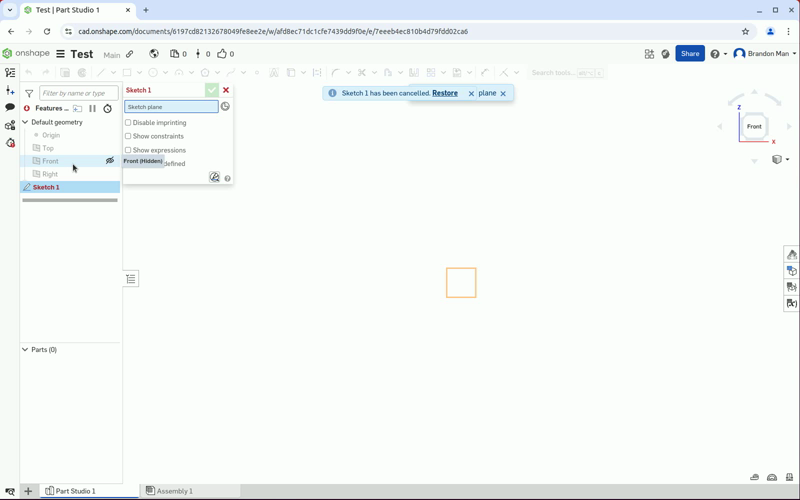
click(73, 163)
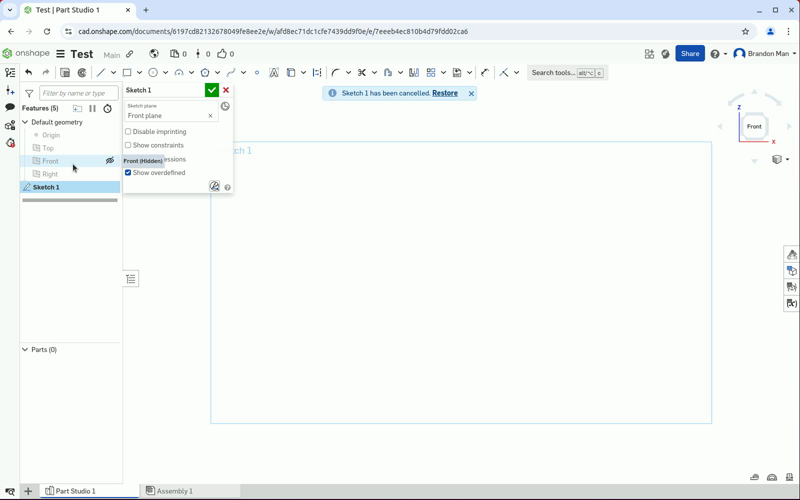
mouse_move(73, 352)
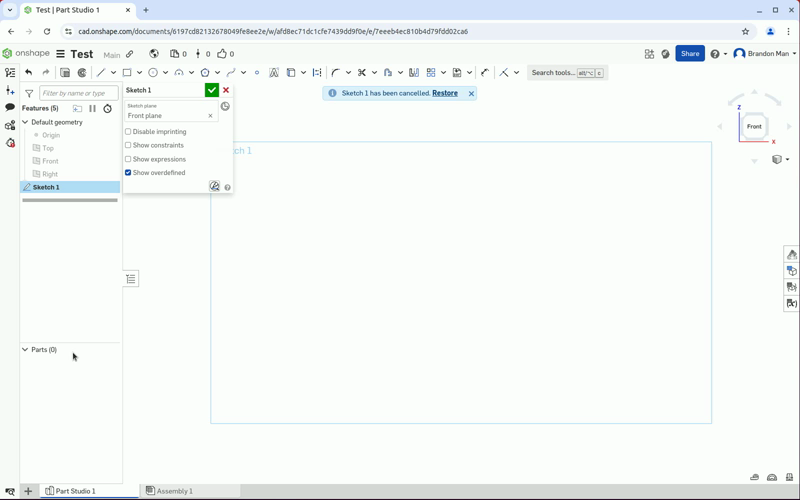
key(y)
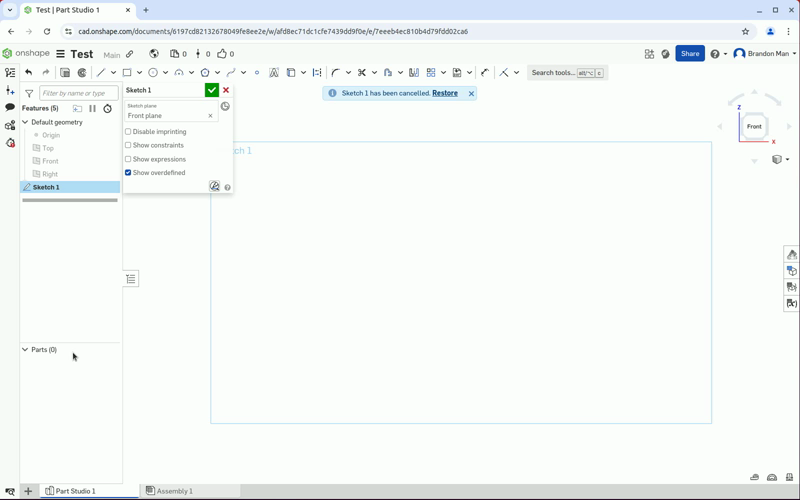
key(l)
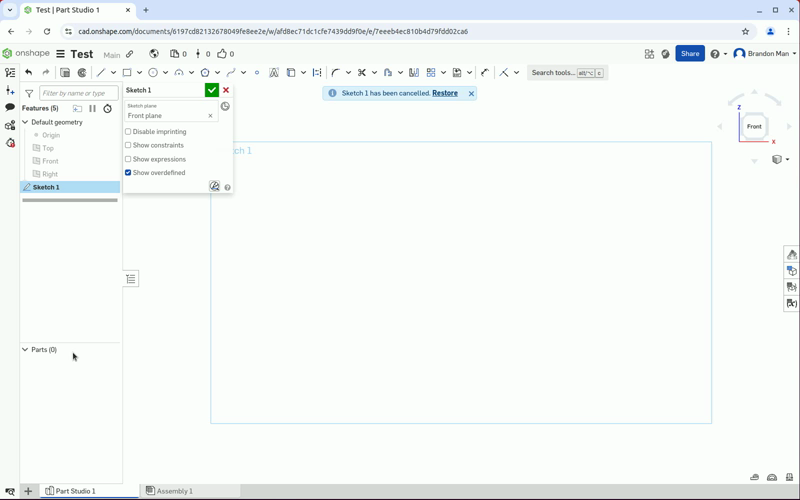
key_down(shift)
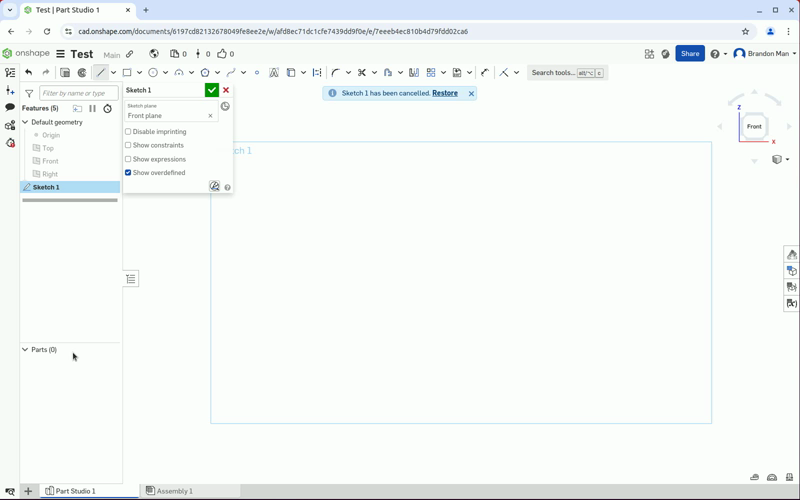
mouse_move(348, 320)
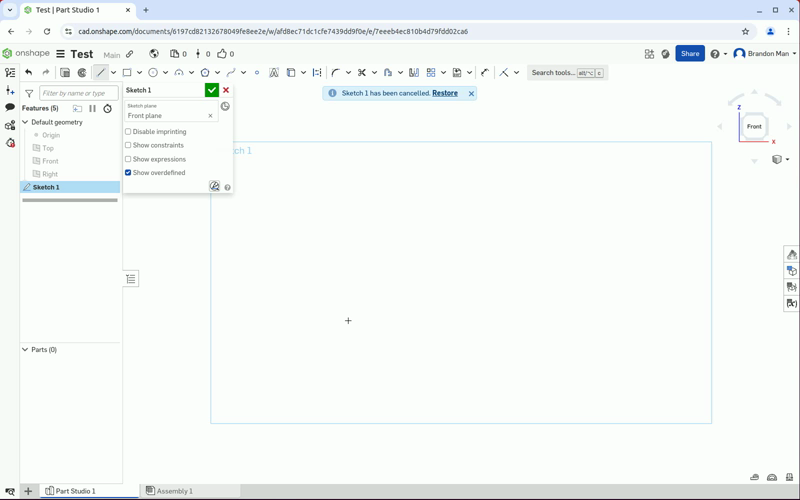
click(348, 320)
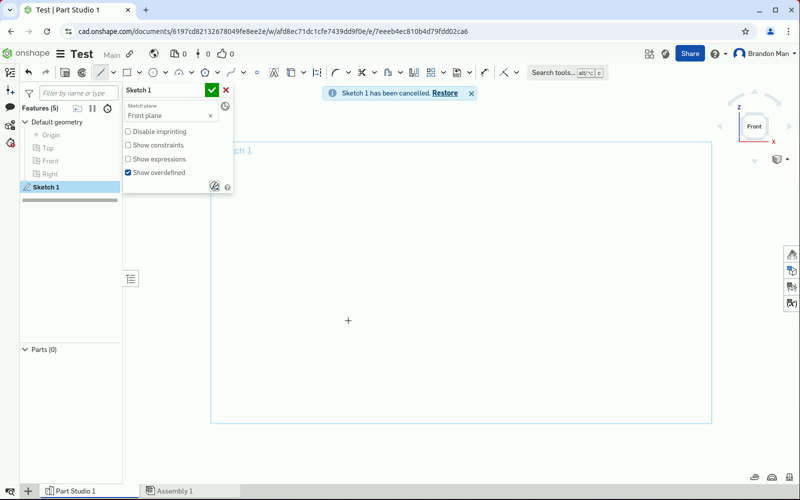
key_up(shift)
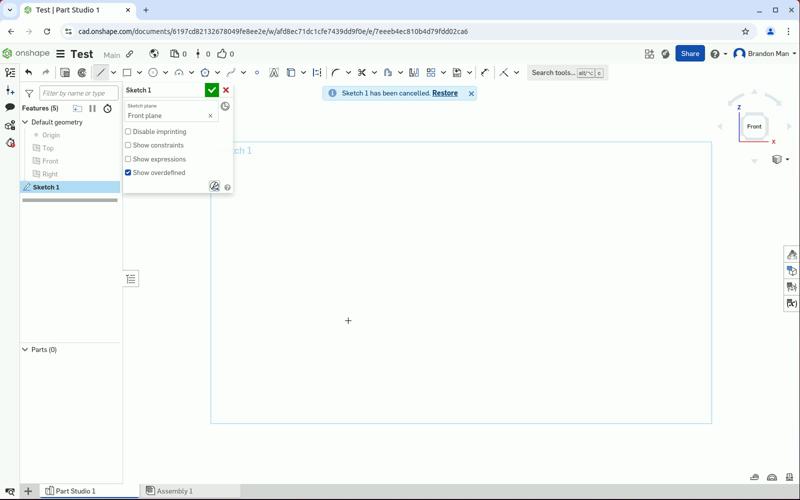
key_down(shift)
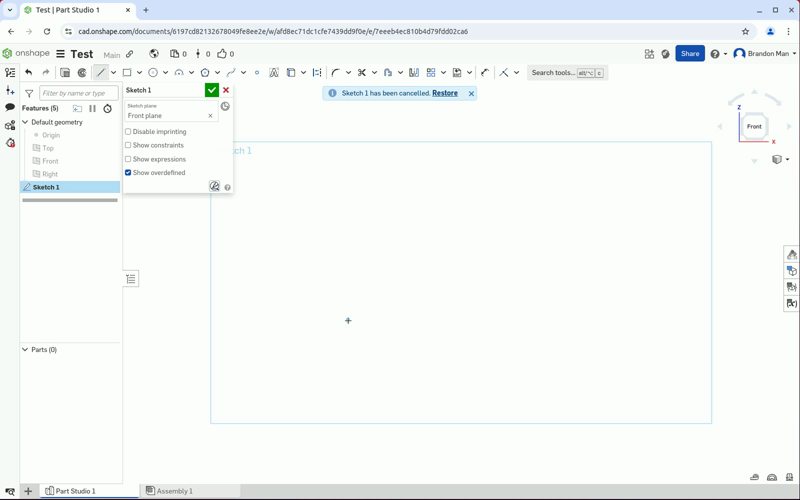
mouse_move(566, 320)
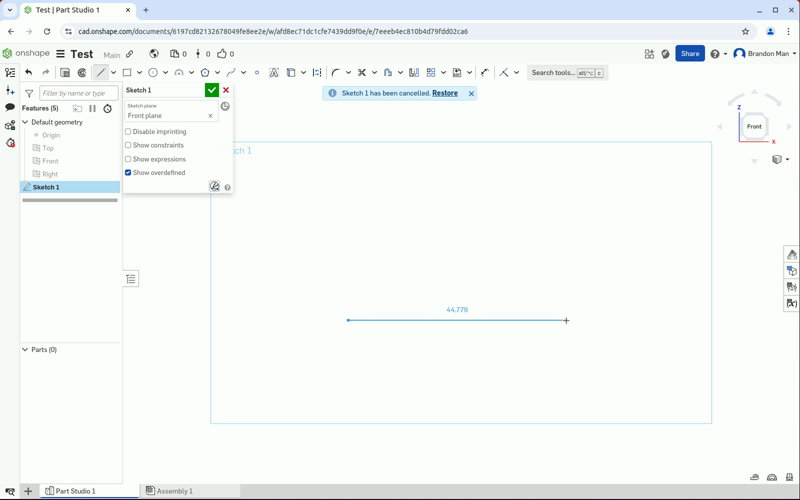
click(566, 320)
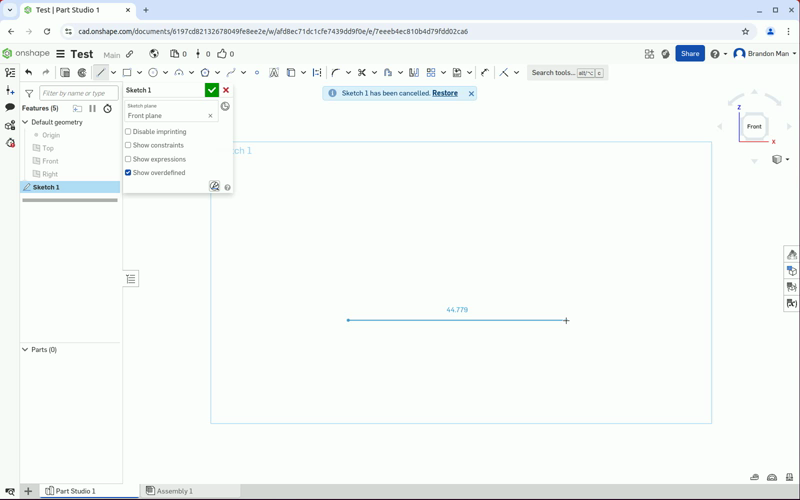
key_up(shift)
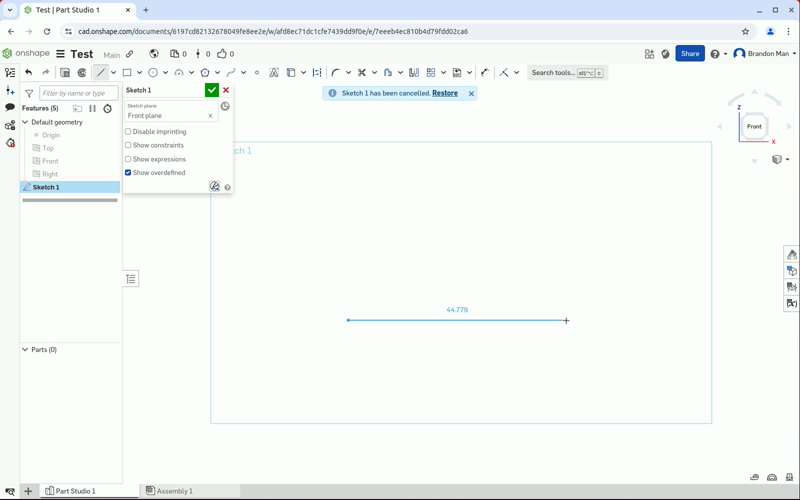
key_down(shift)
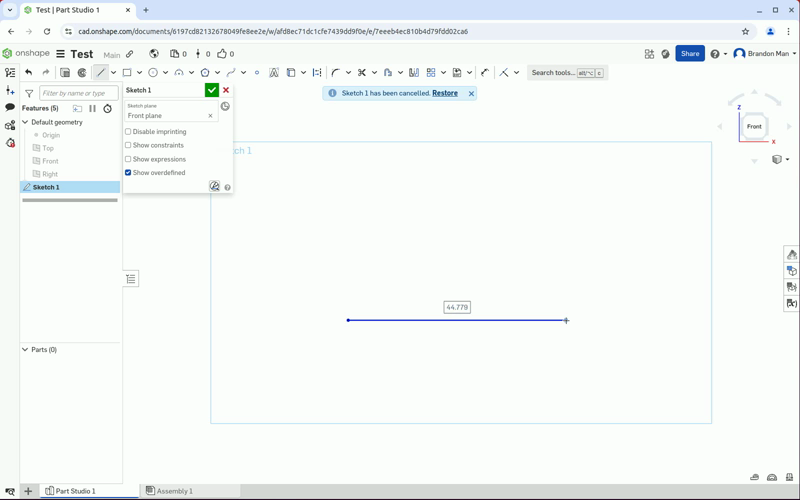
mouse_move(566, 171)
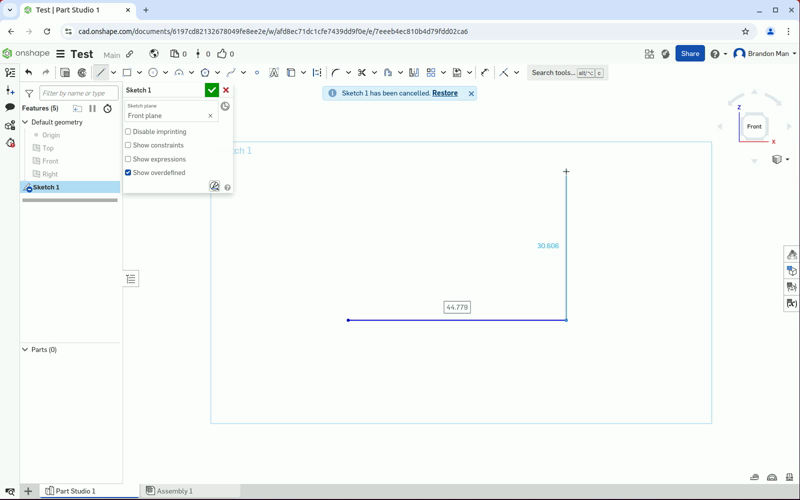
click(566, 171)
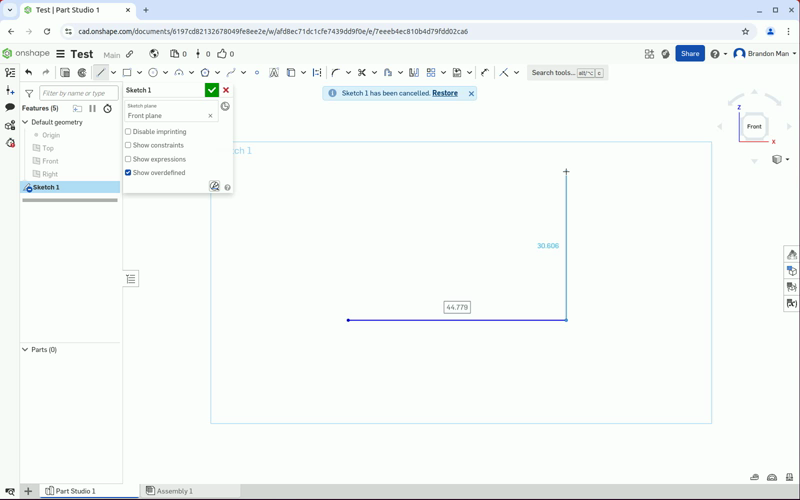
key_up(shift)
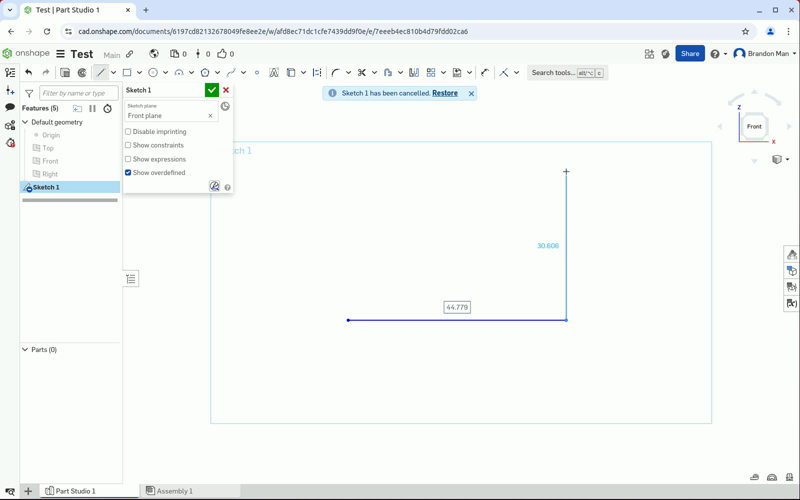
key_down(shift)
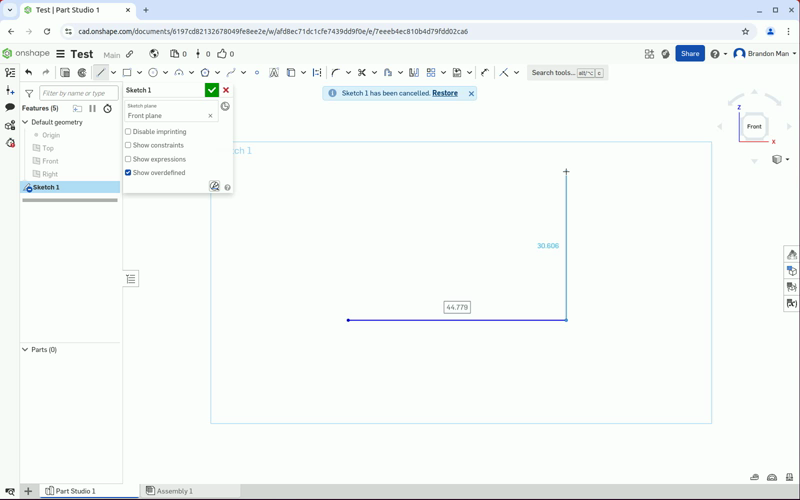
mouse_move(348, 171)
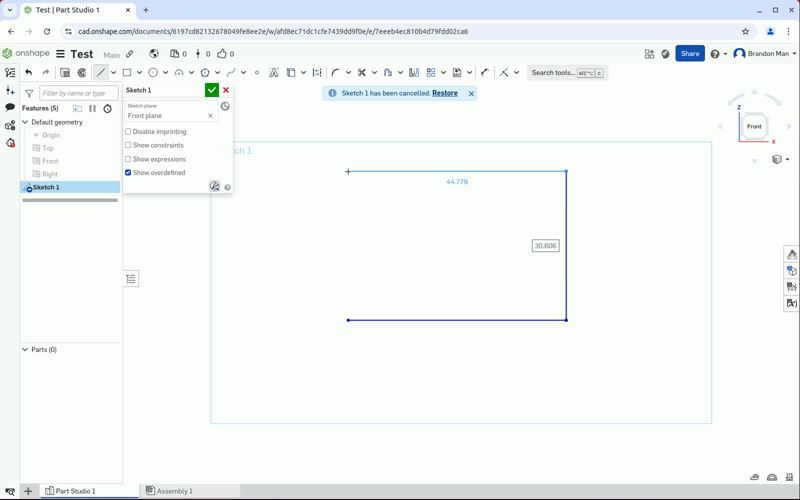
click(348, 171)
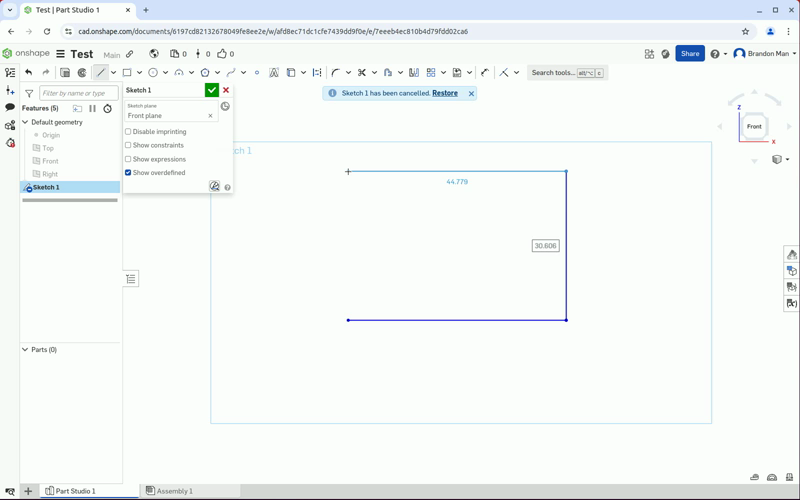
key_up(shift)
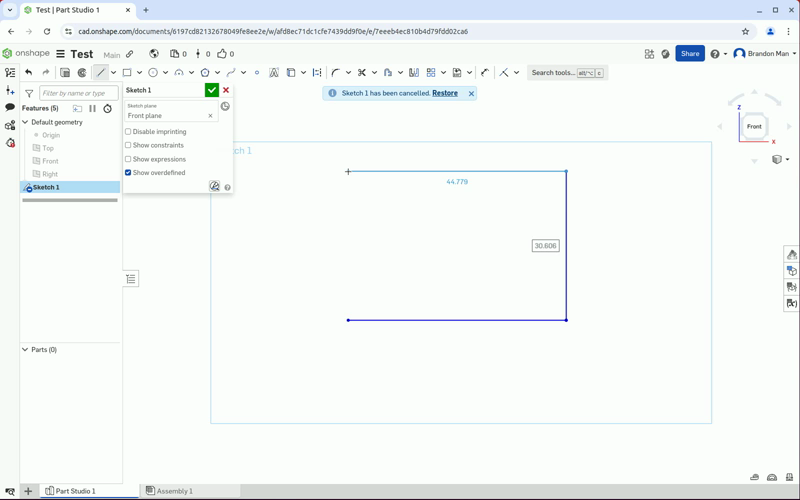
key_down(shift)
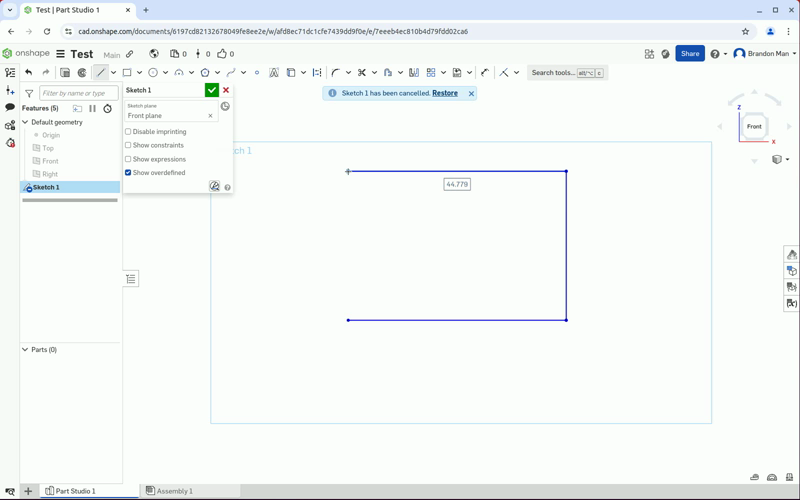
mouse_move(348, 320)
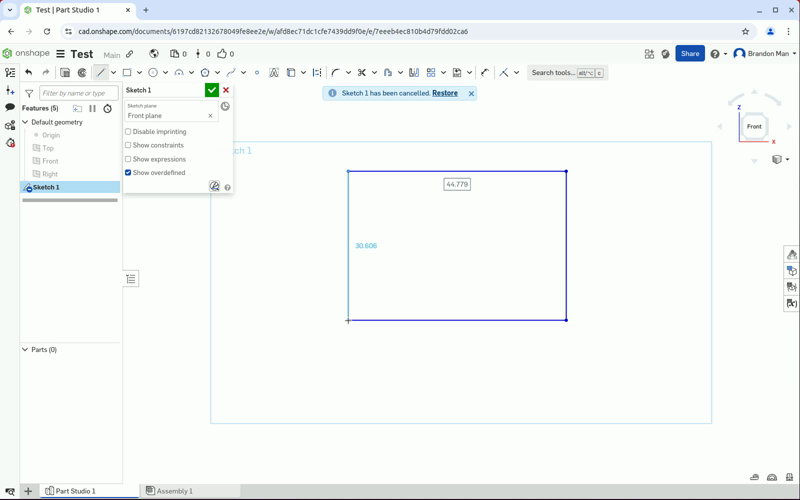
key_up(shift)
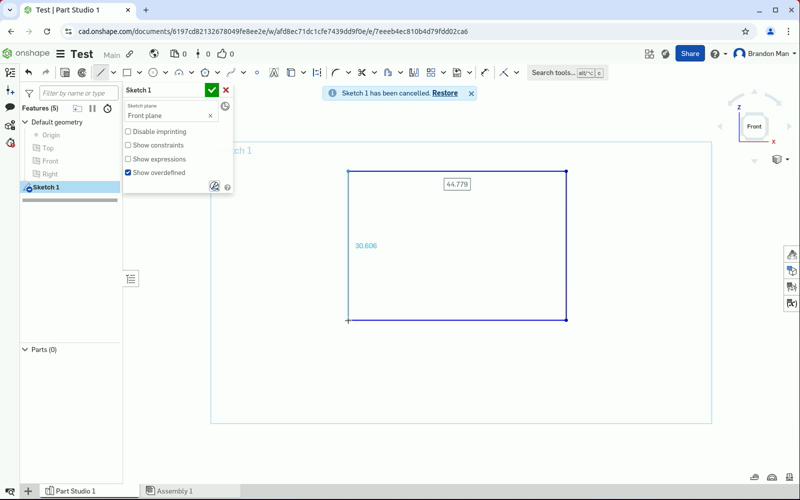
click(348, 320)
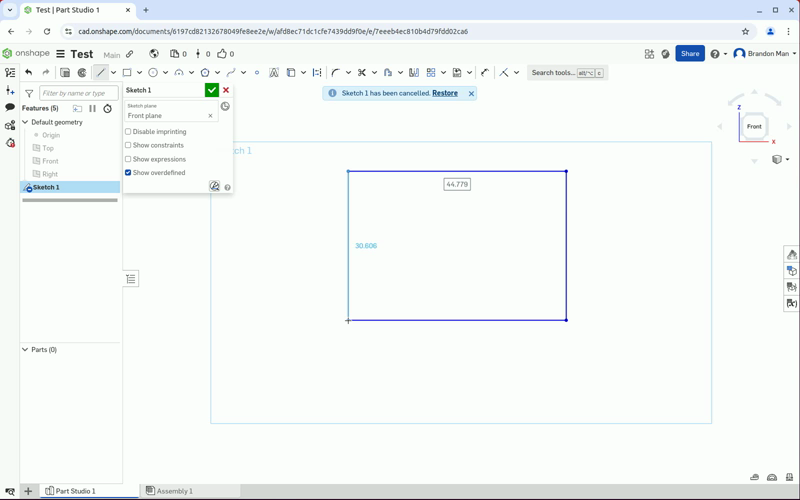
key(esc)
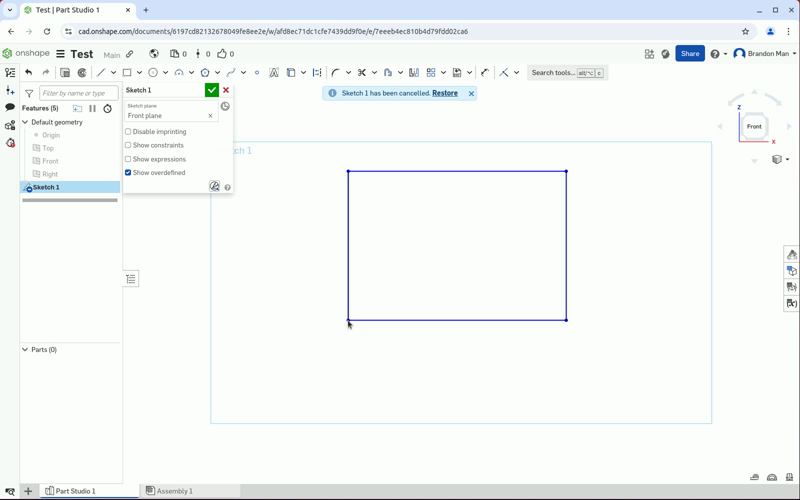
mouse_move(477, 294)
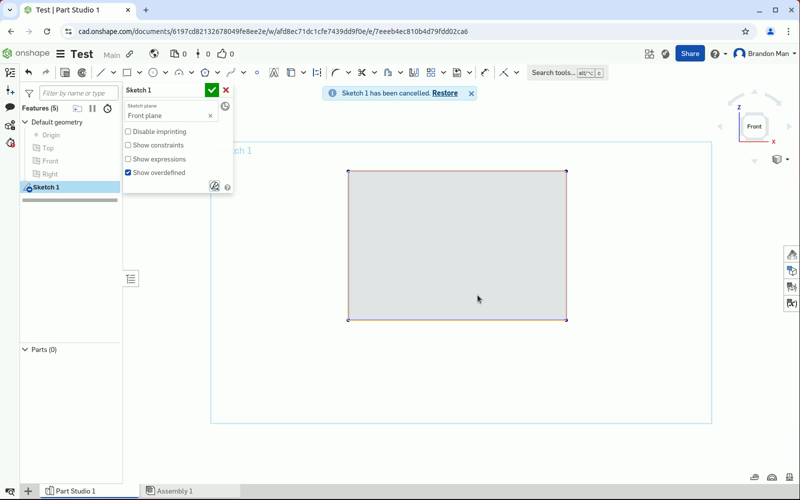
click(477, 294)
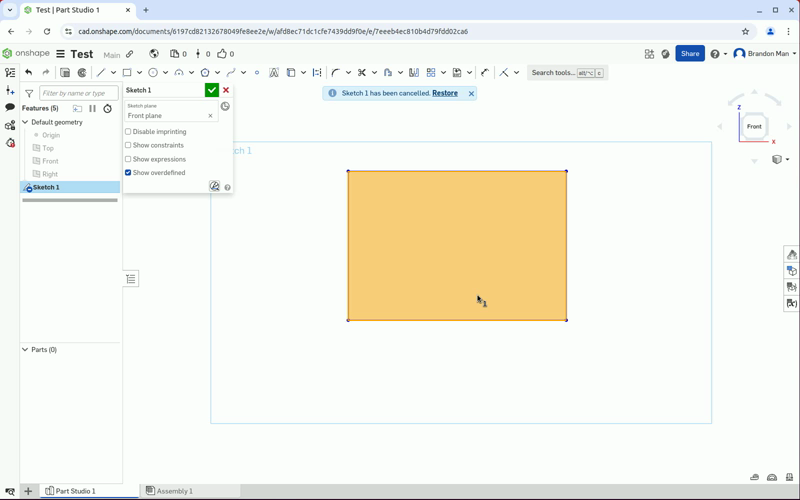
mouse_move(73, 352)
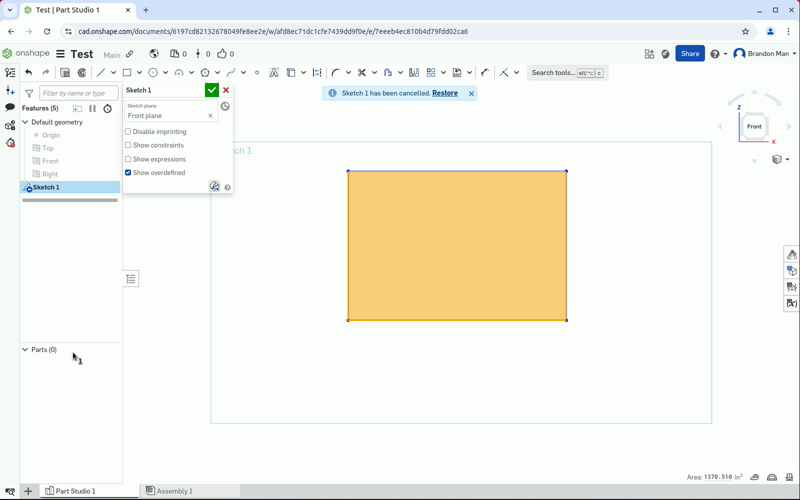
key(shift+y)
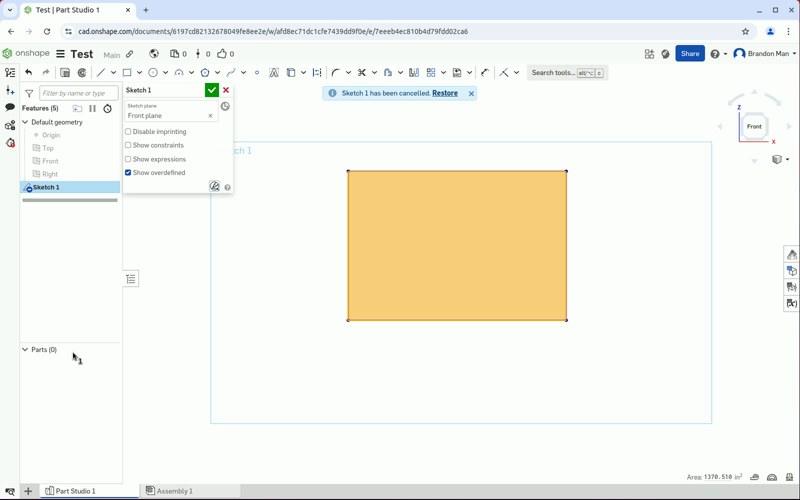
key(shift+e)
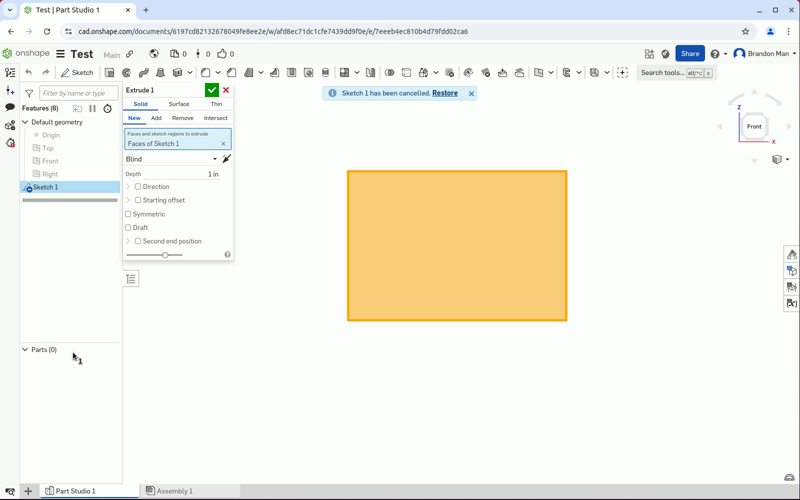
mouse_move(143, 106)
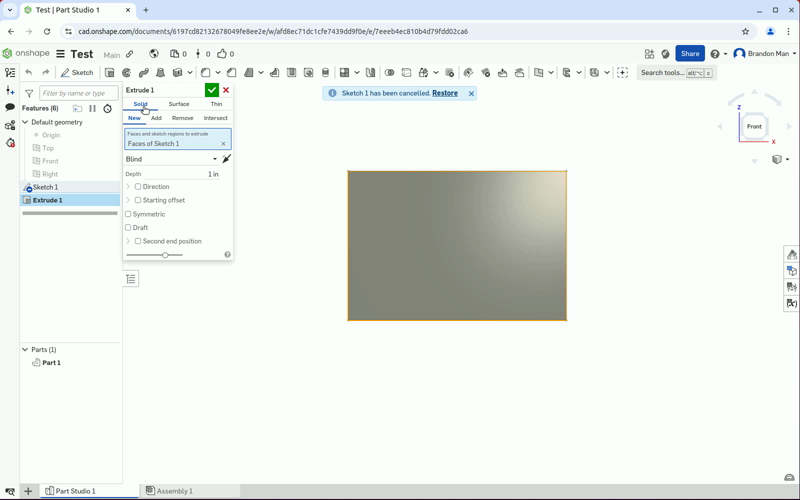
click(143, 106)
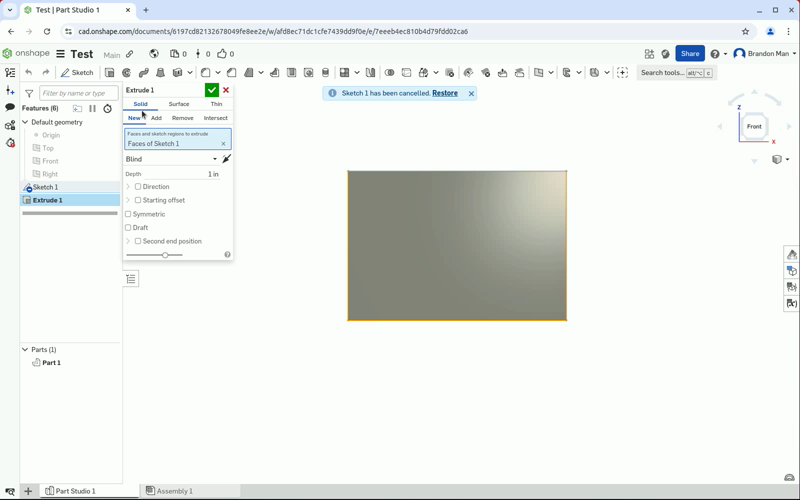
mouse_move(137, 120)
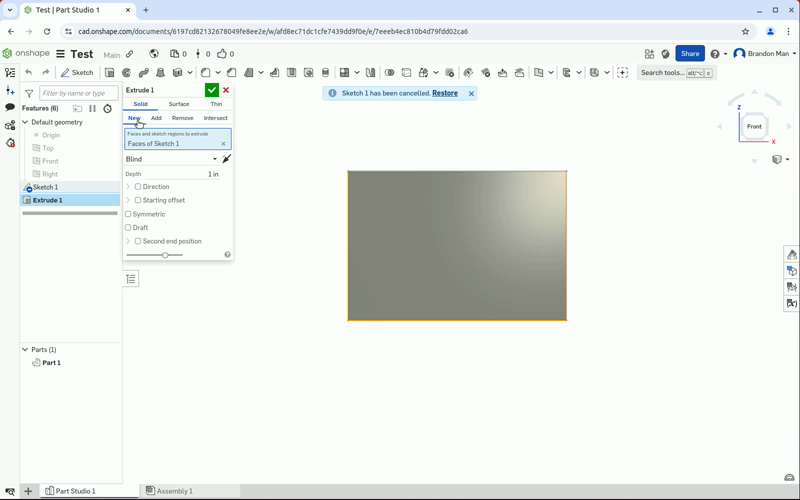
click(137, 120)
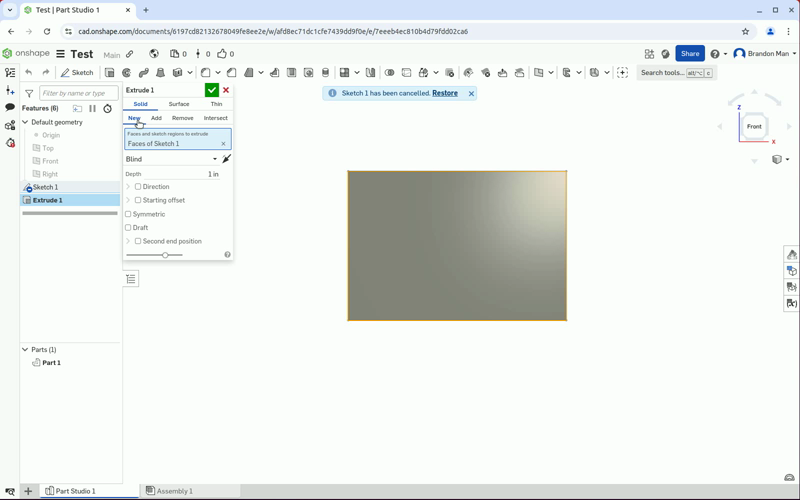
key(tab, 4)
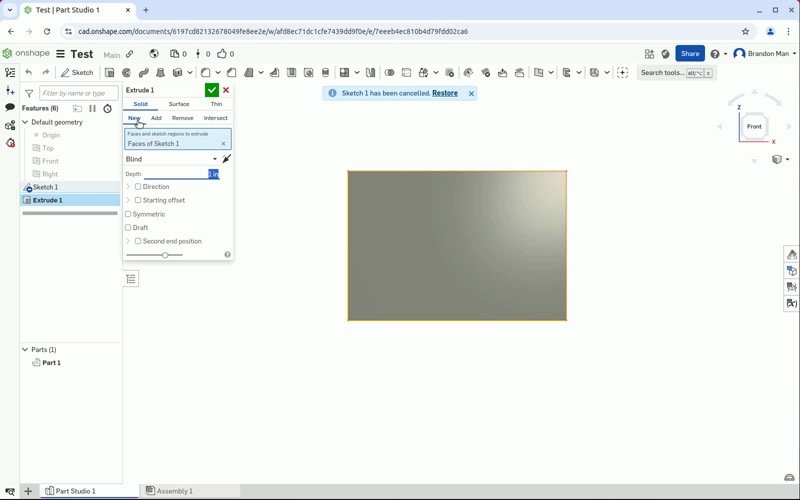
text(15.405)
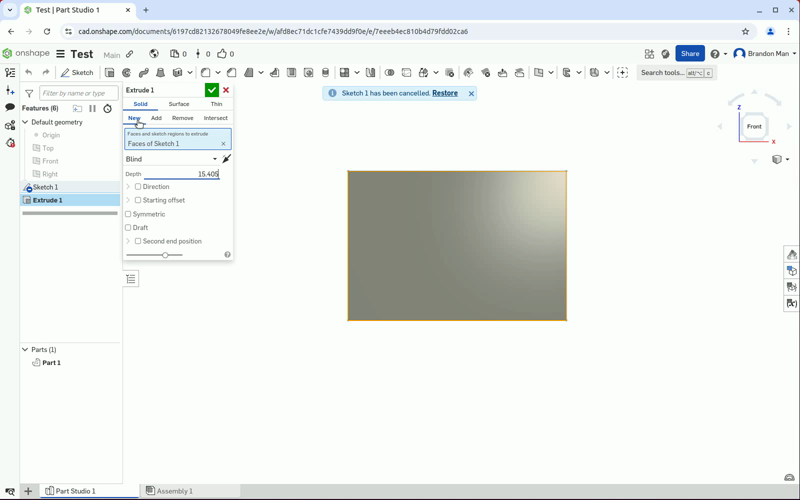
key(enter)
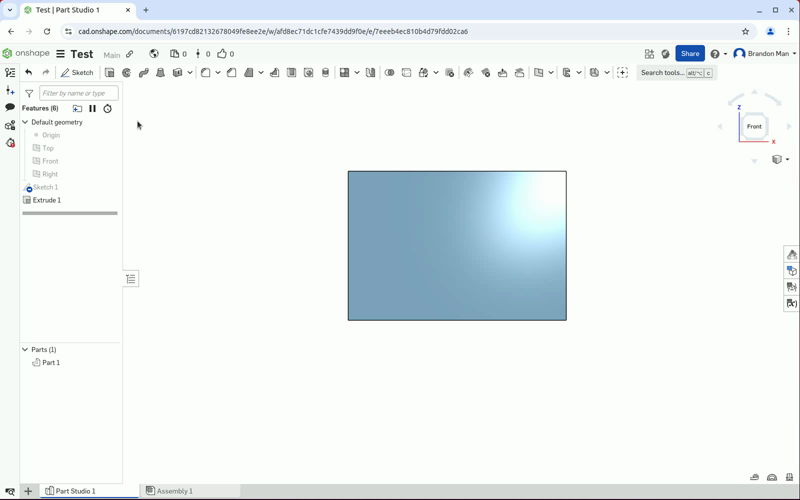
key(shift+h)
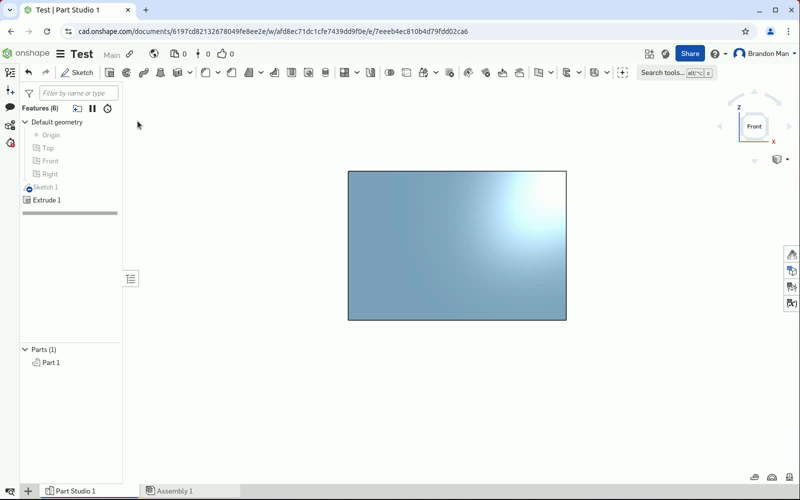
key(shift+h)
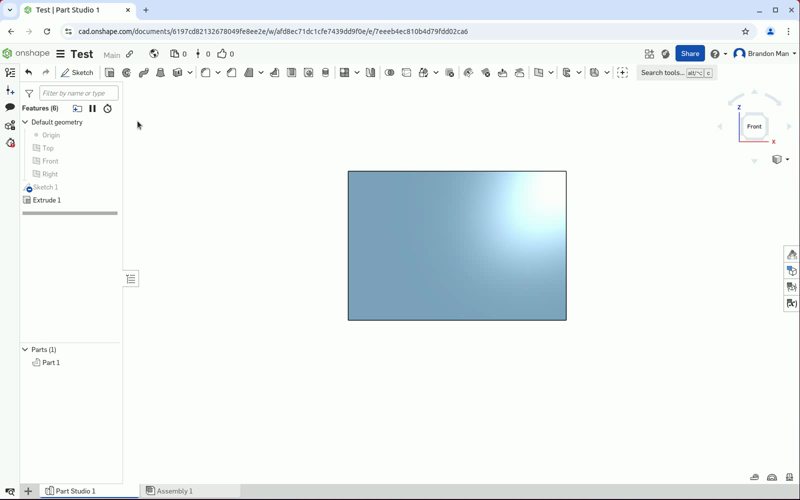
mouse_move(73, 189)
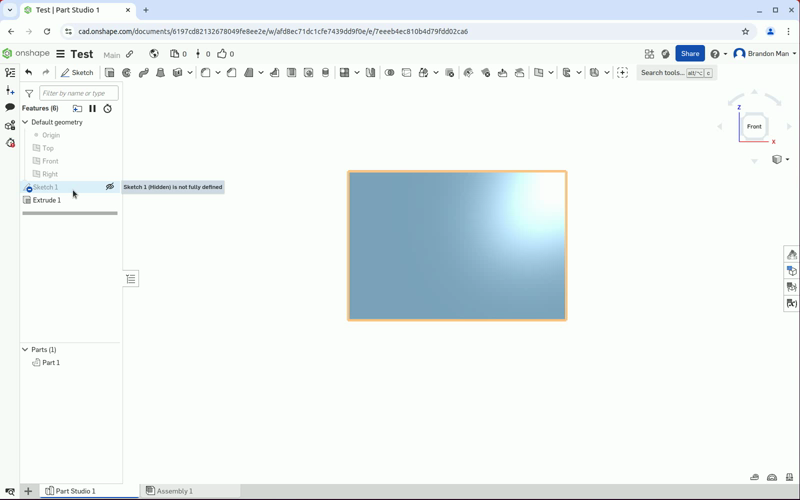
click(73, 189)
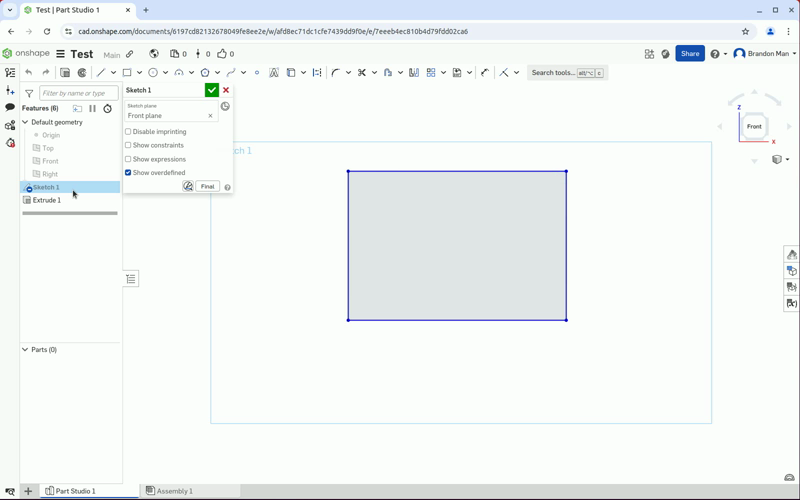
mouse_move(229, 92)
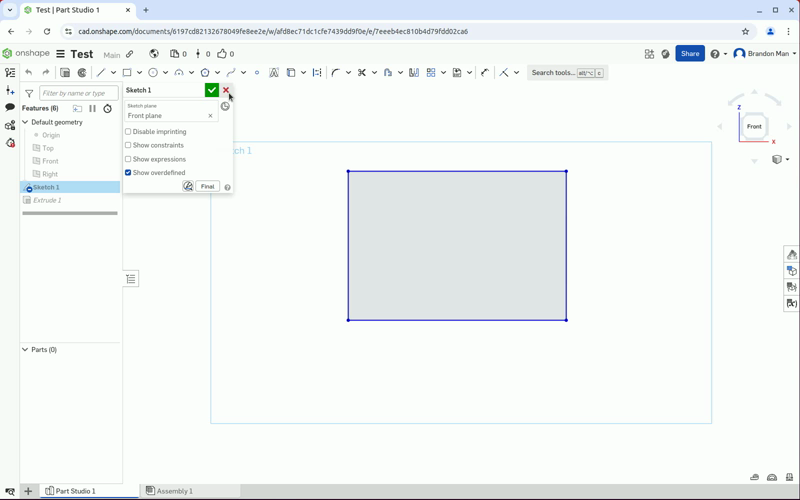
click(229, 92)
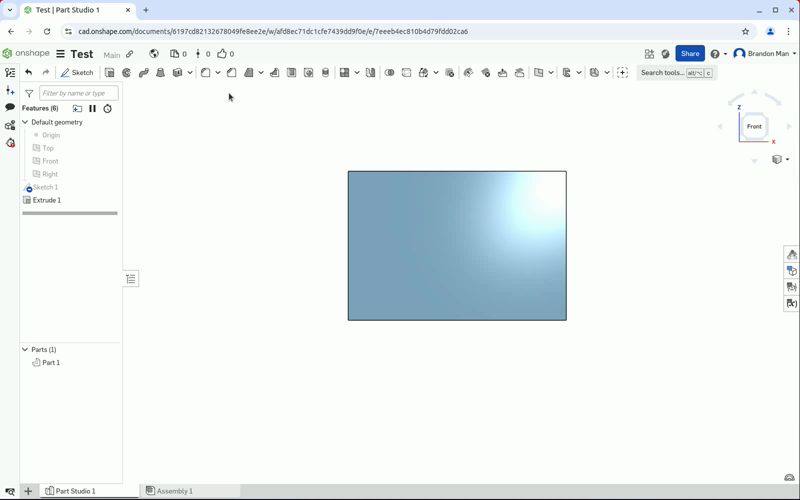
mouse_move(541, 75)
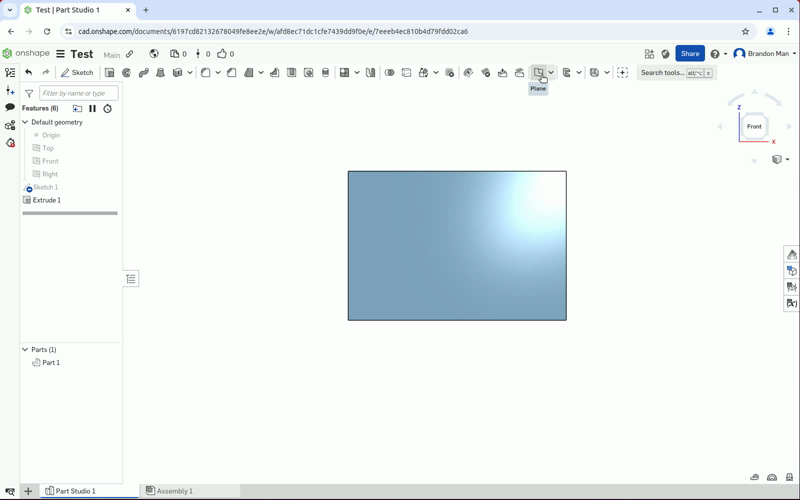
click(541, 75)
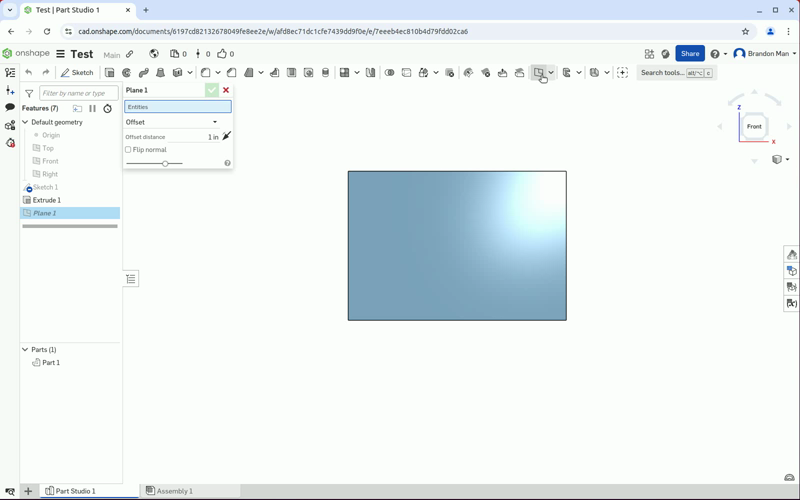
mouse_move(73, 163)
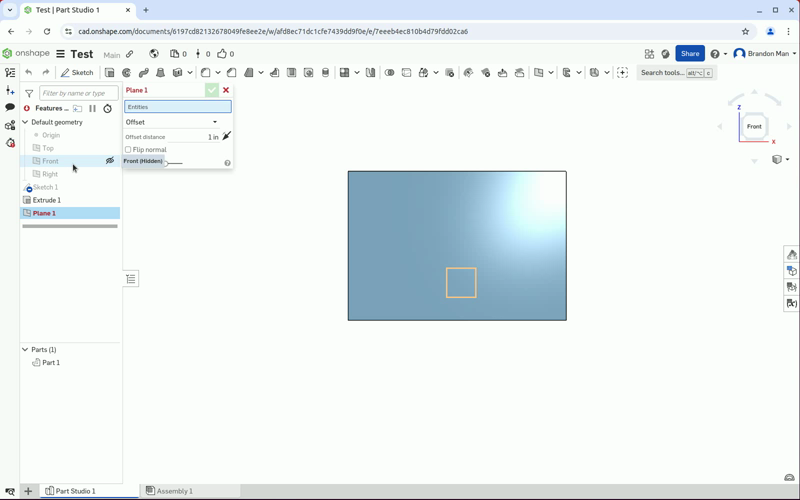
click(73, 163)
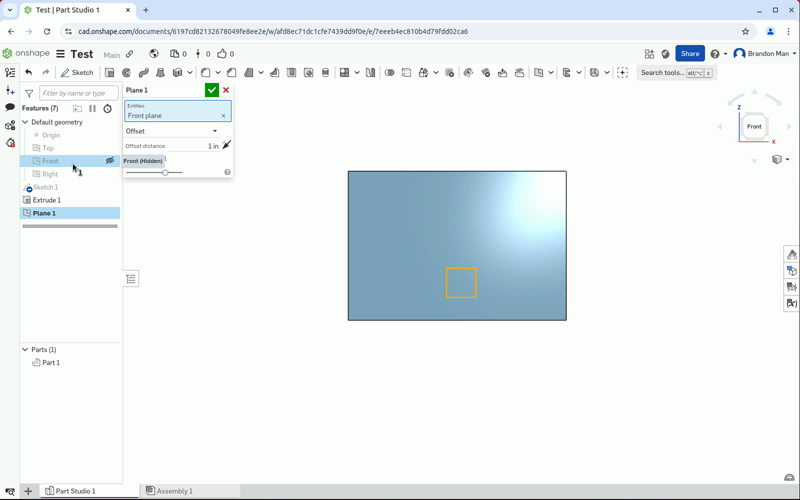
key(tab, 2)
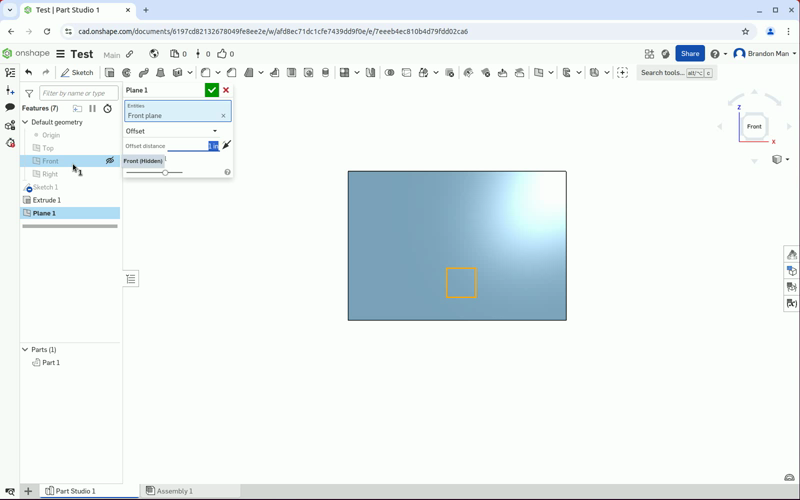
text(15.405)
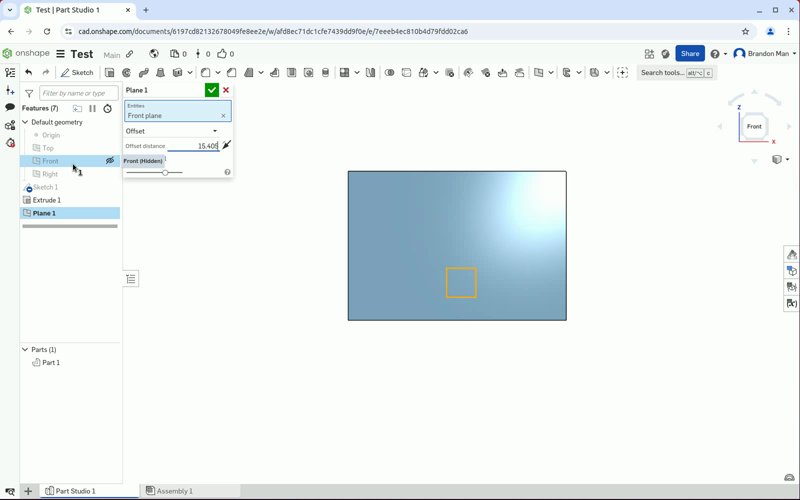
key(enter, 2)
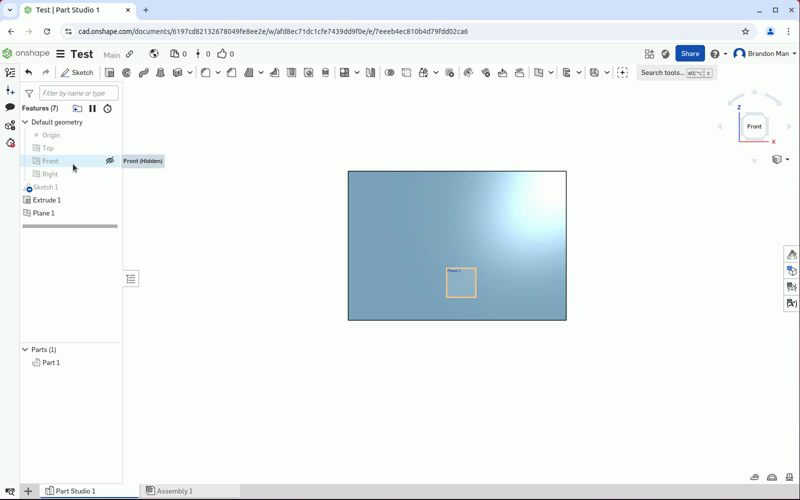
key(shift+s)
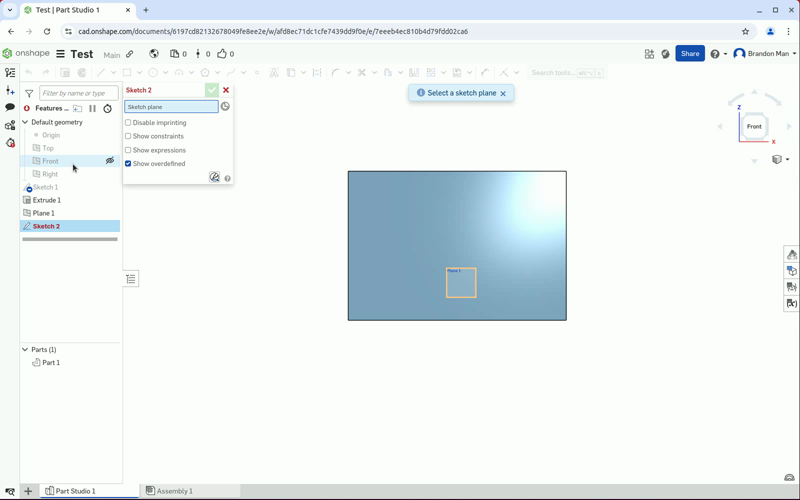
mouse_move(73, 215)
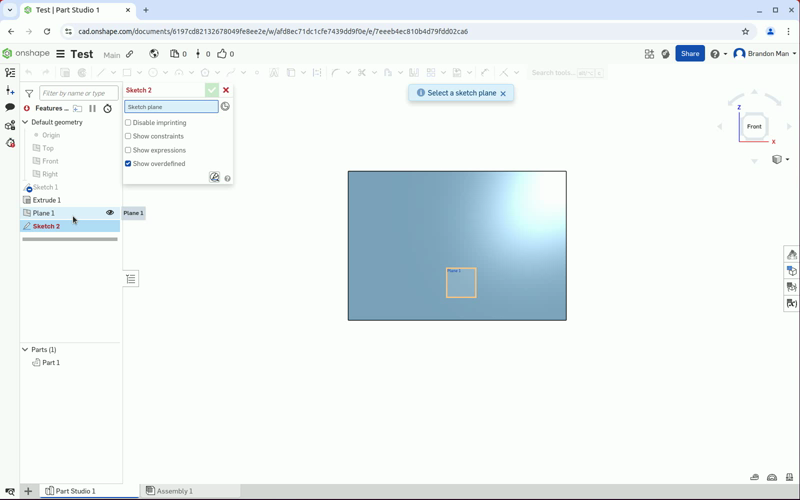
click(73, 215)
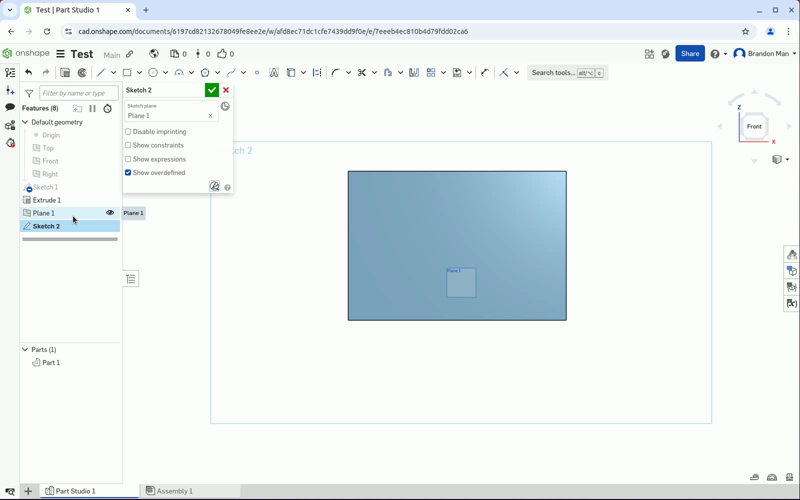
mouse_move(73, 352)
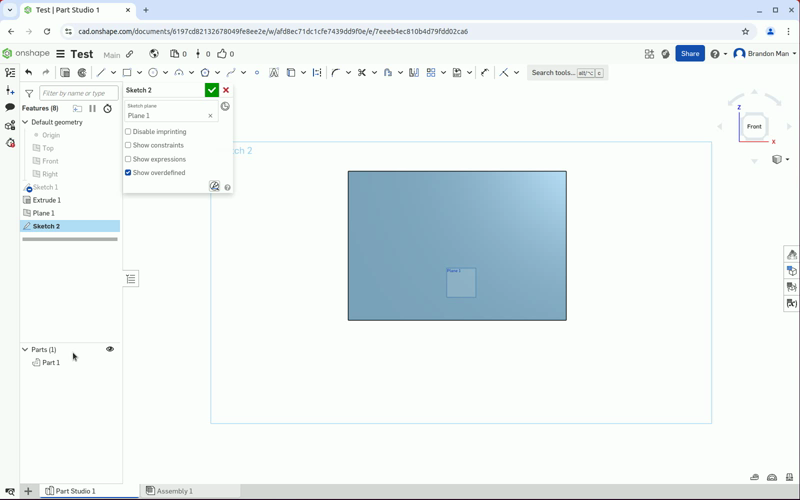
key(y)
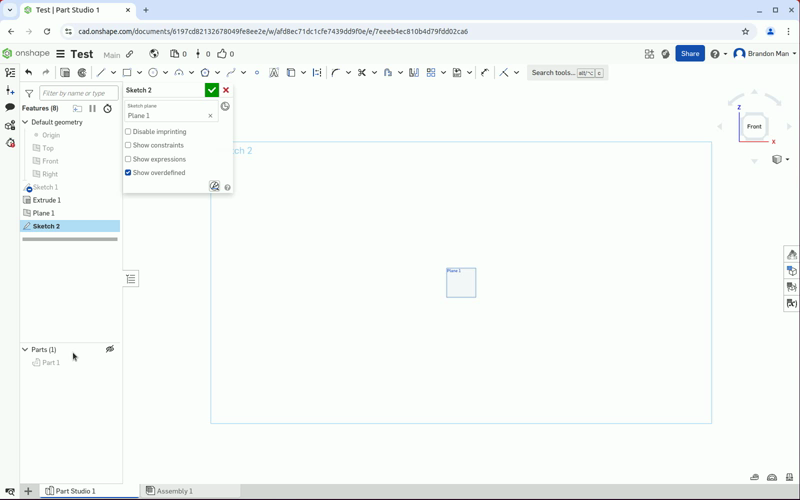
key(l)
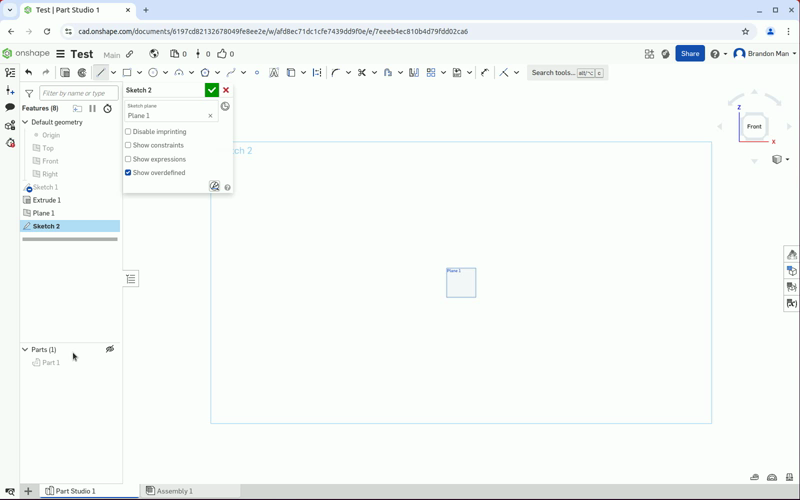
key_down(shift)
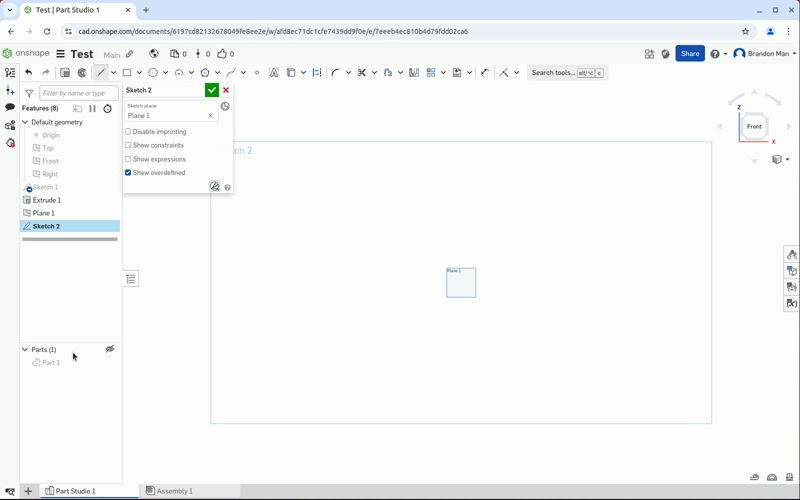
mouse_move(348, 244)
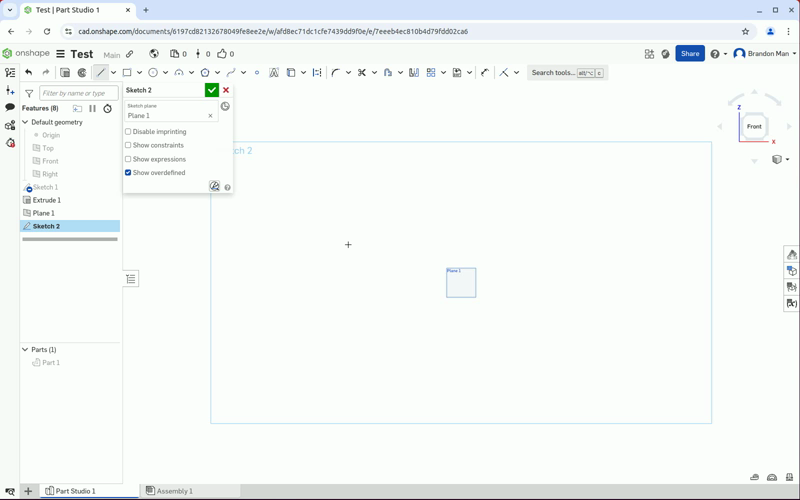
click(348, 244)
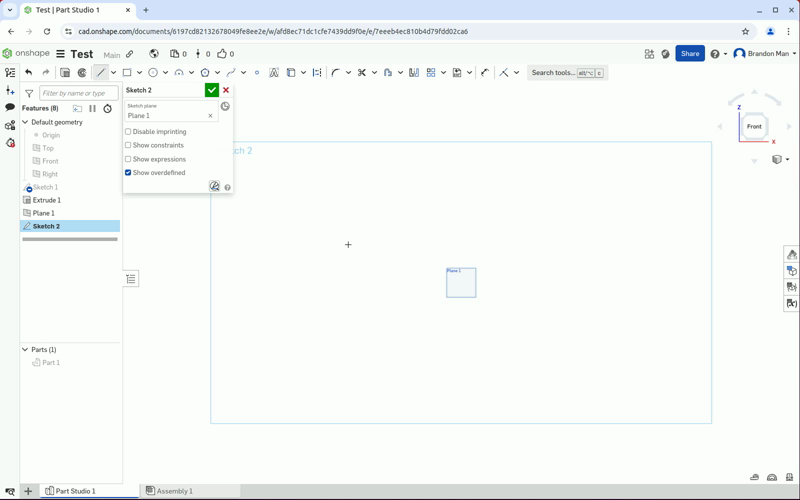
key_up(shift)
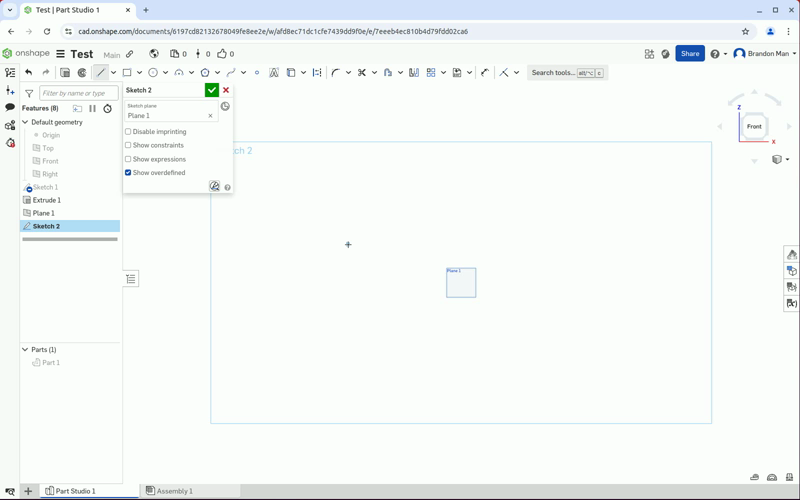
key_down(shift)
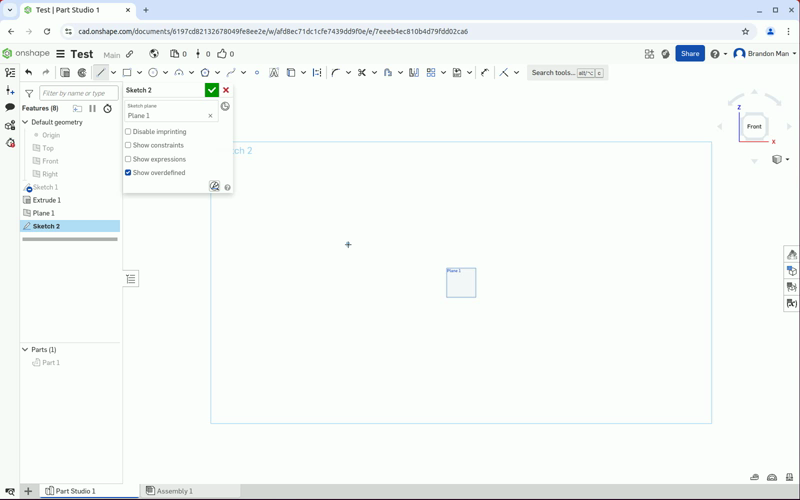
mouse_move(447, 170)
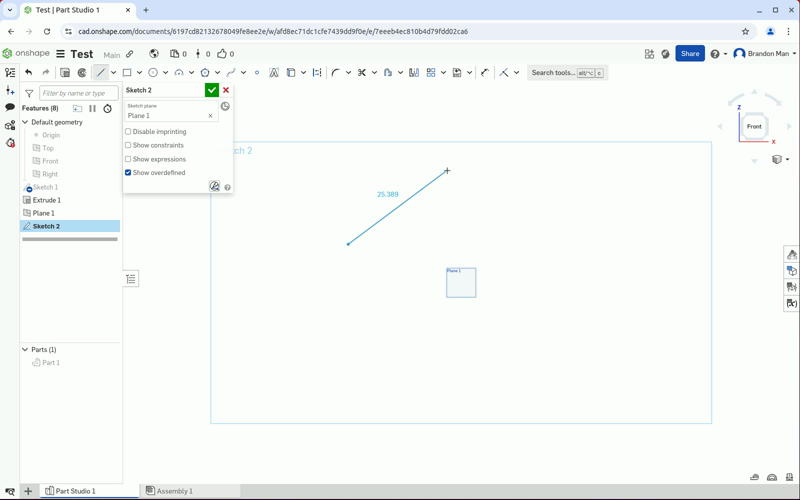
click(447, 170)
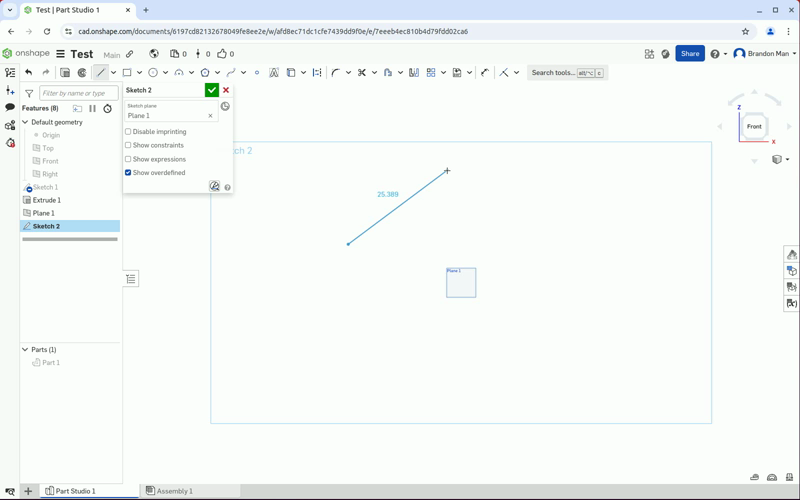
key_up(shift)
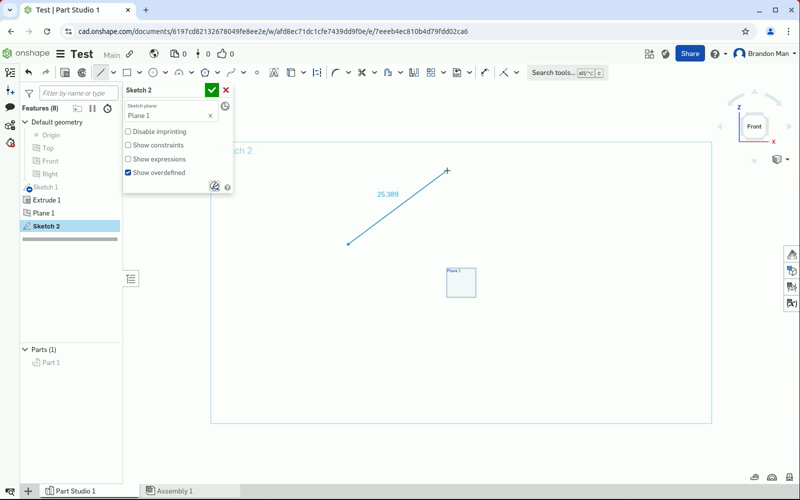
key_down(shift)
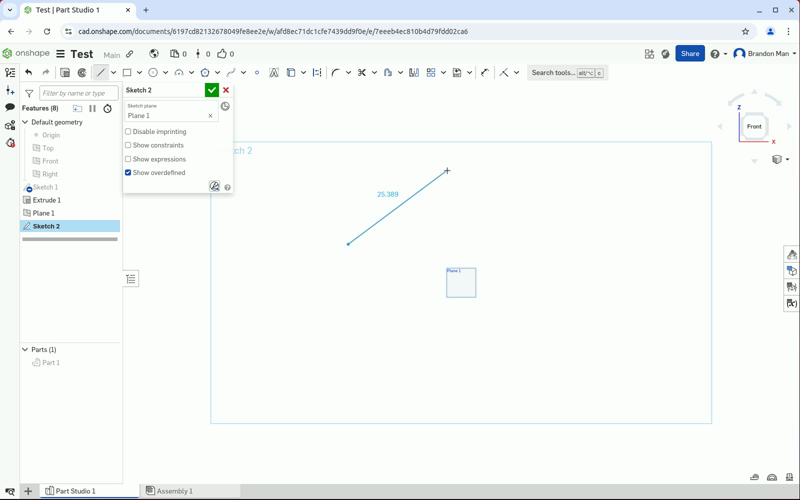
mouse_move(348, 170)
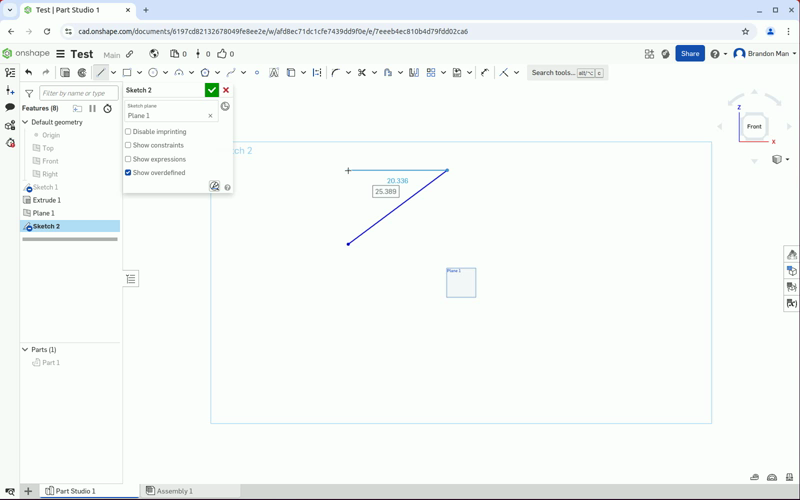
click(348, 170)
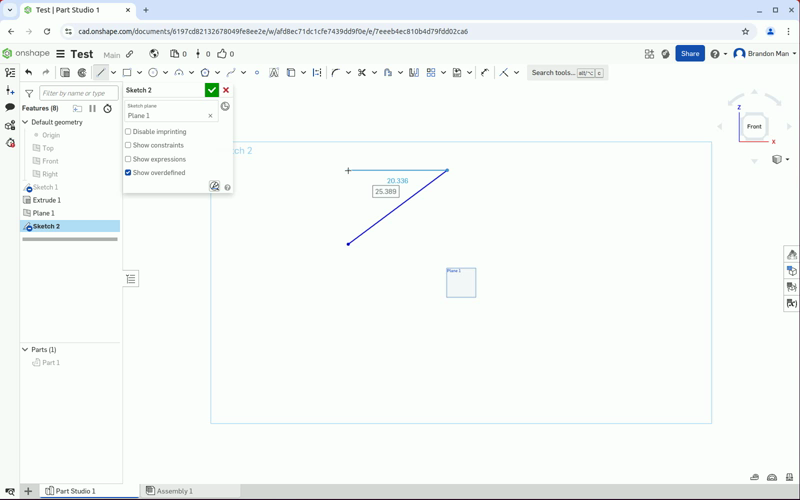
key_up(shift)
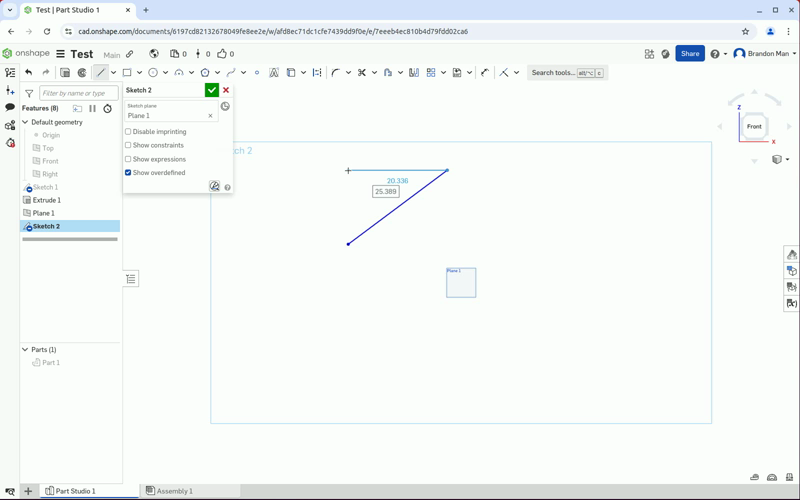
key_down(shift)
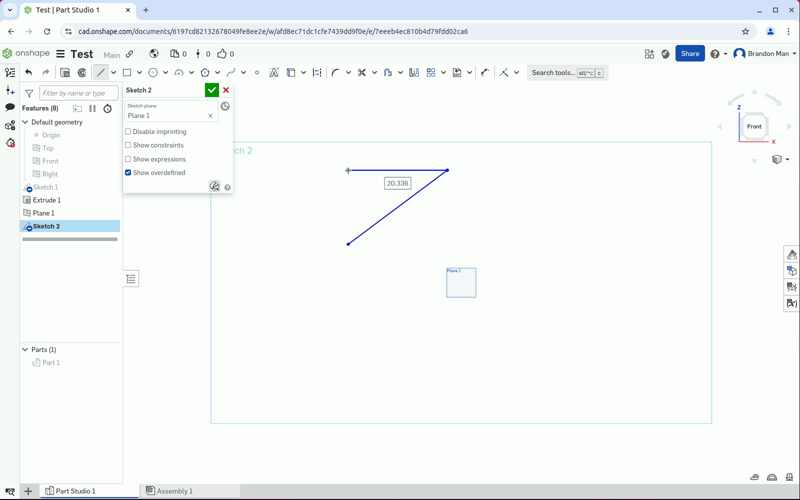
mouse_move(348, 244)
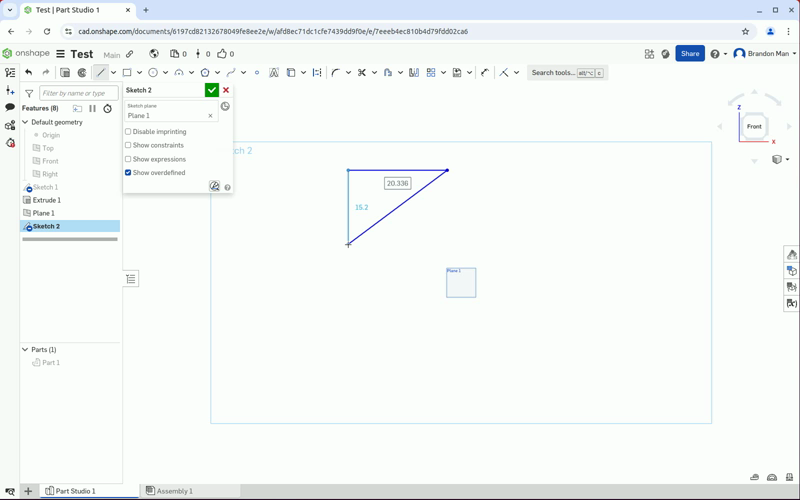
key_up(shift)
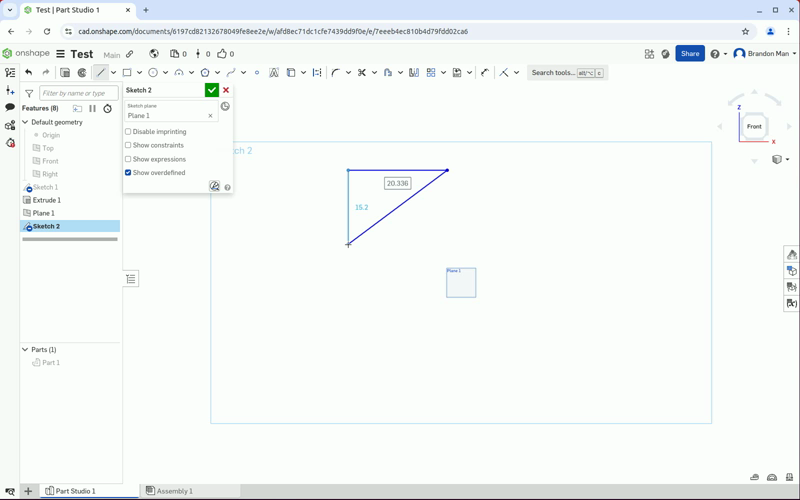
click(348, 244)
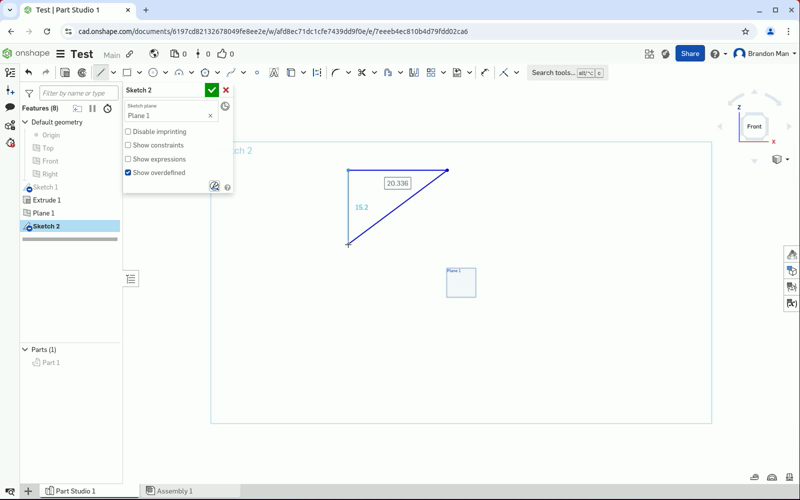
key(esc)
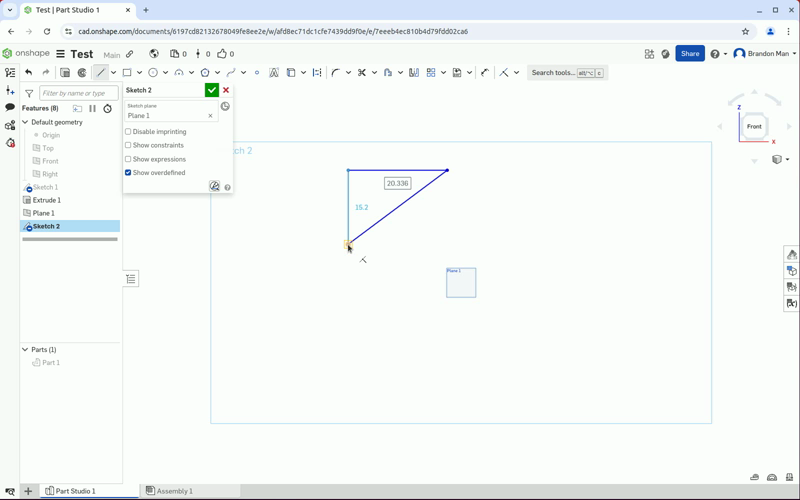
mouse_move(355, 184)
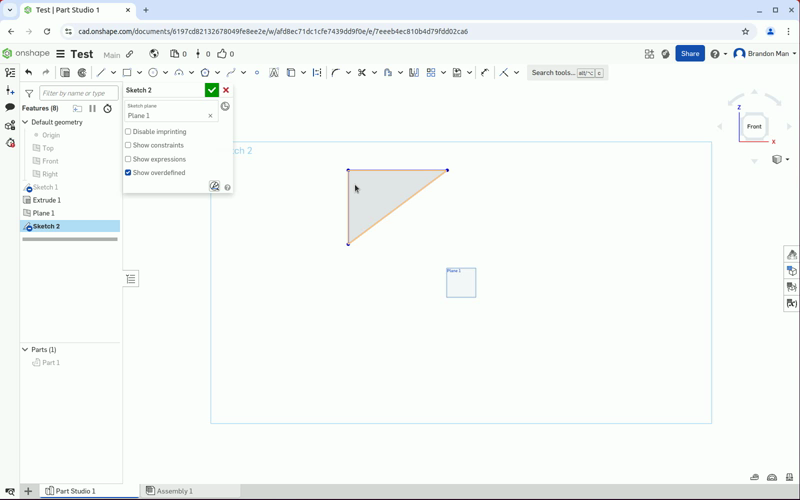
click(355, 184)
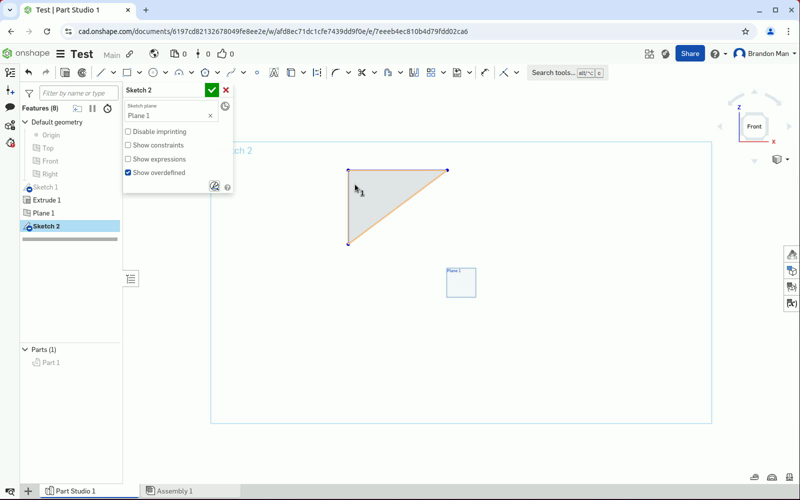
mouse_move(73, 352)
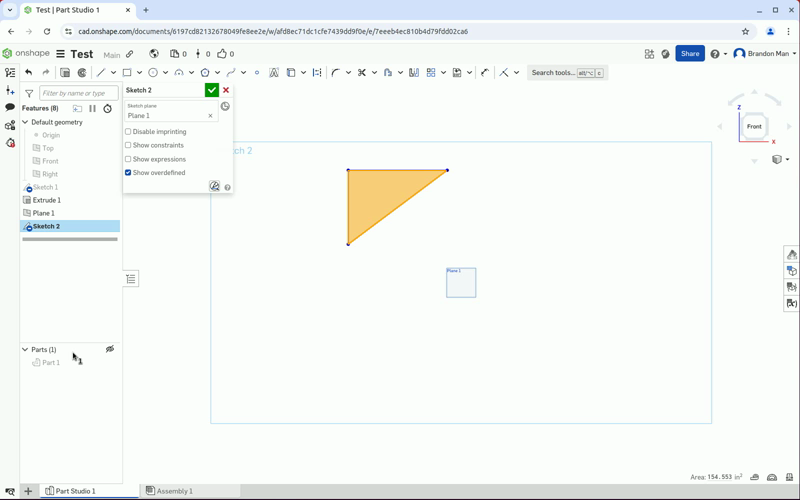
key(shift+y)
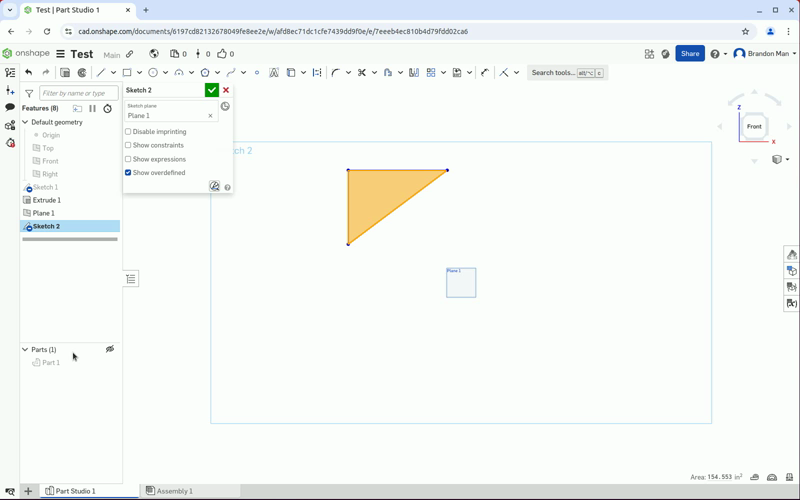
key(shift+e)
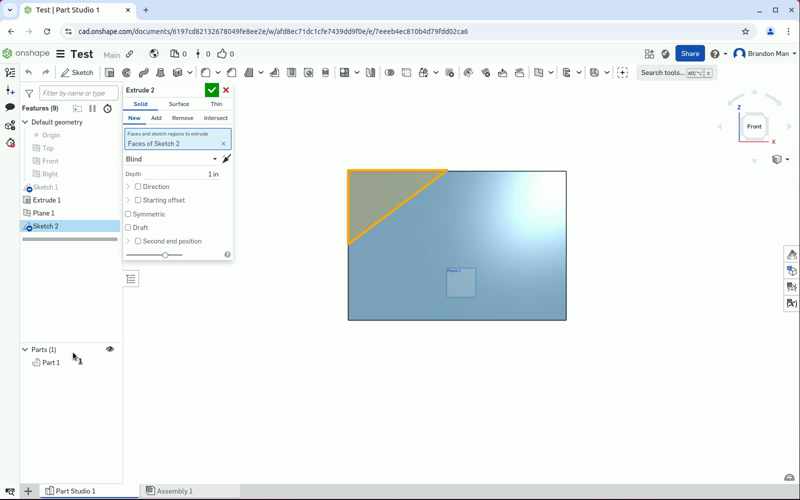
mouse_move(143, 106)
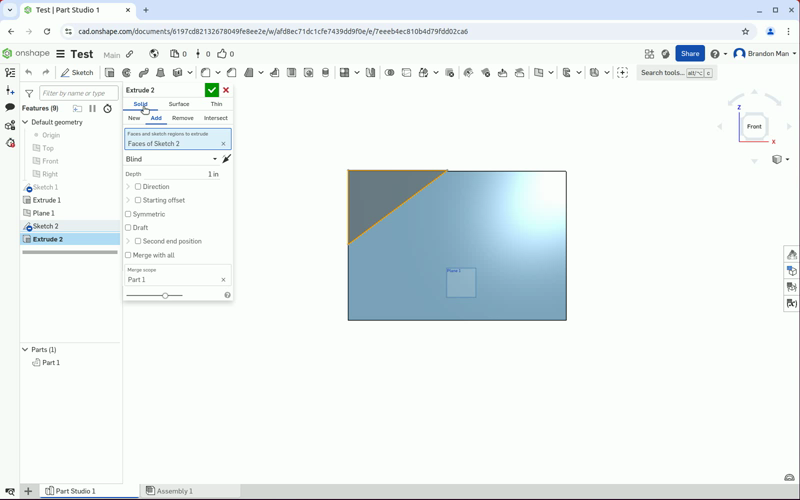
click(143, 106)
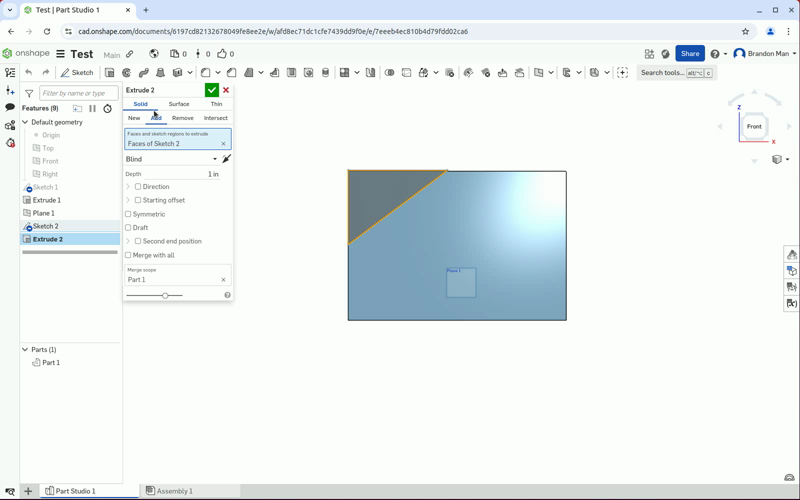
mouse_move(186, 120)
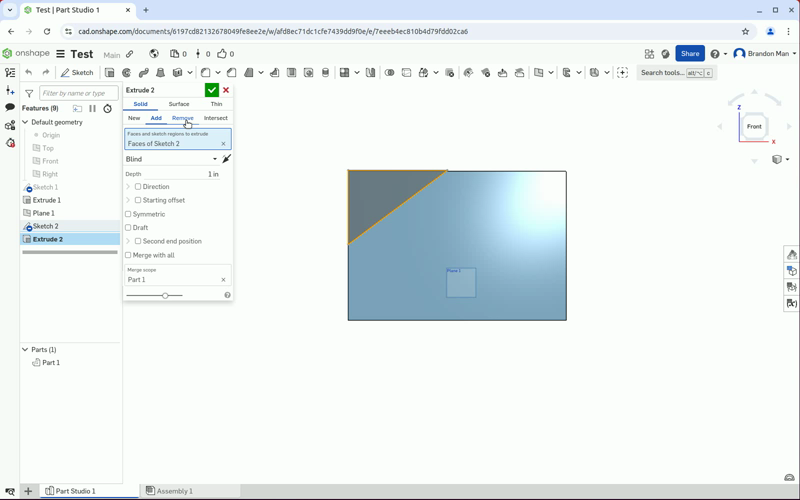
click(186, 120)
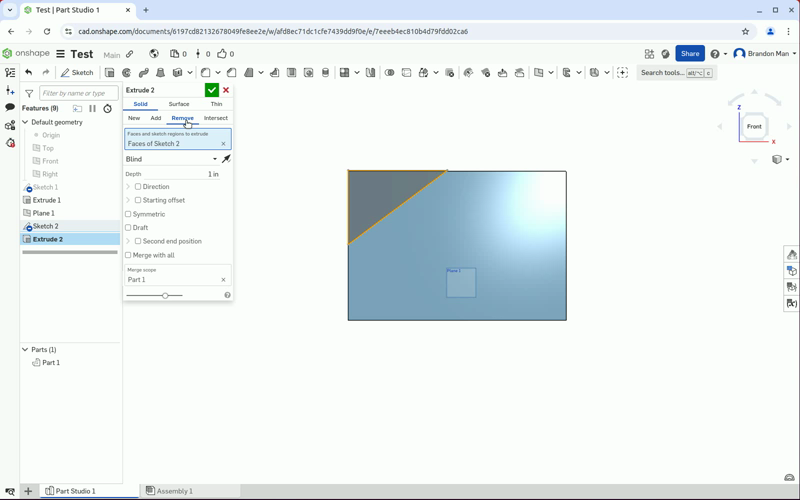
key(tab, 4)
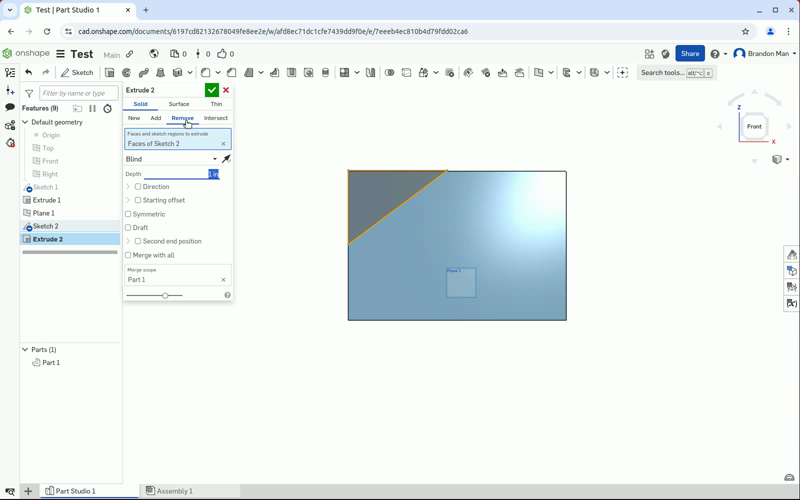
text(7.703)
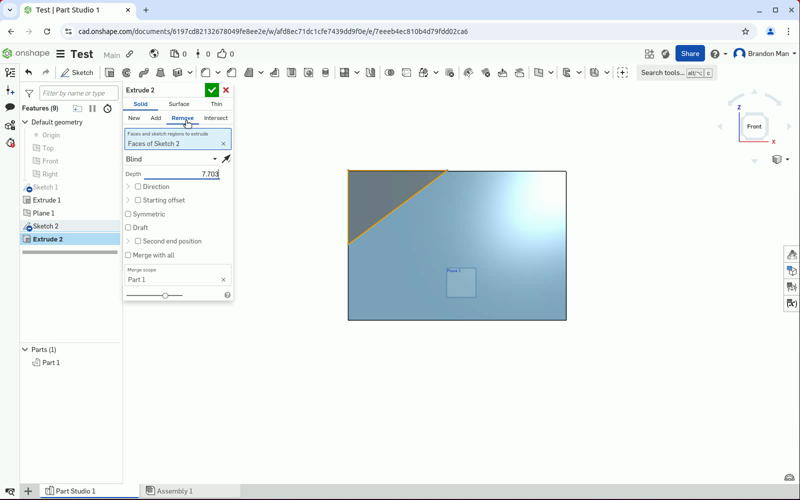
key(tab, 6)
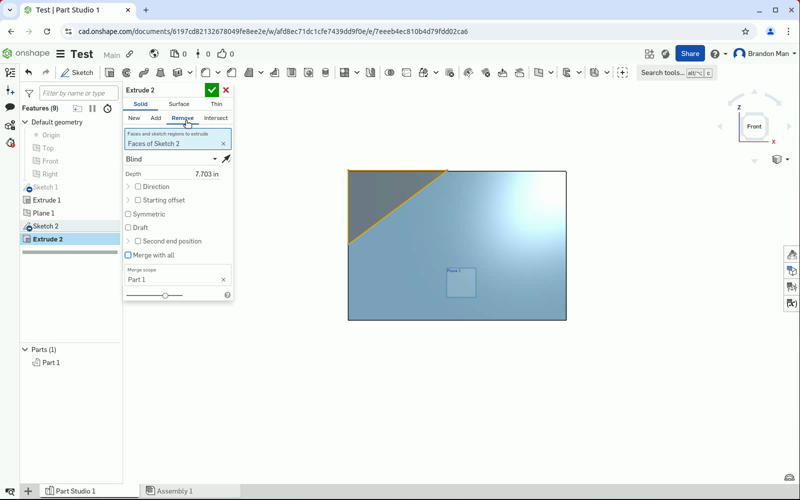
key(space)
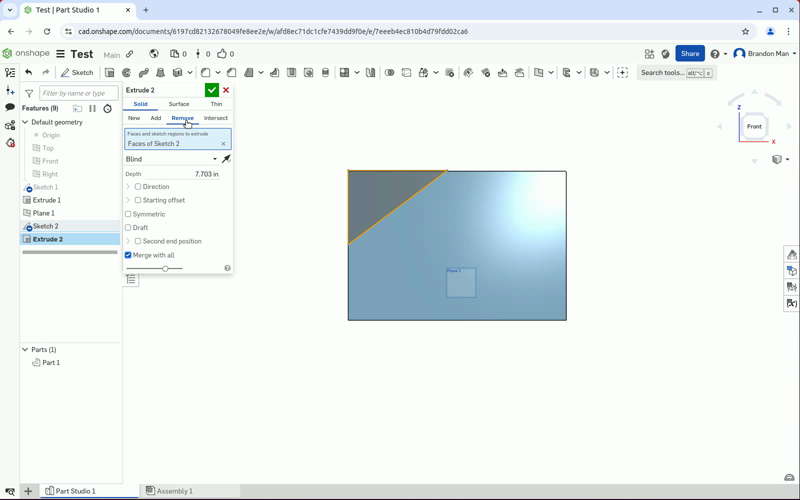
key(enter)
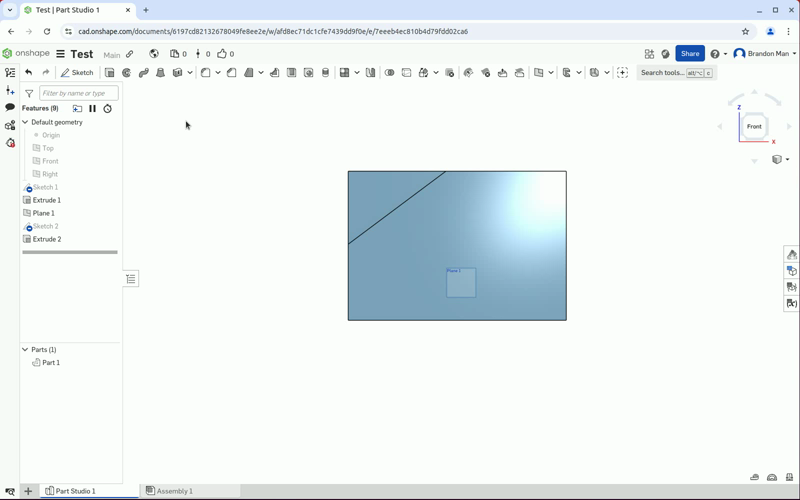
key(shift+h)
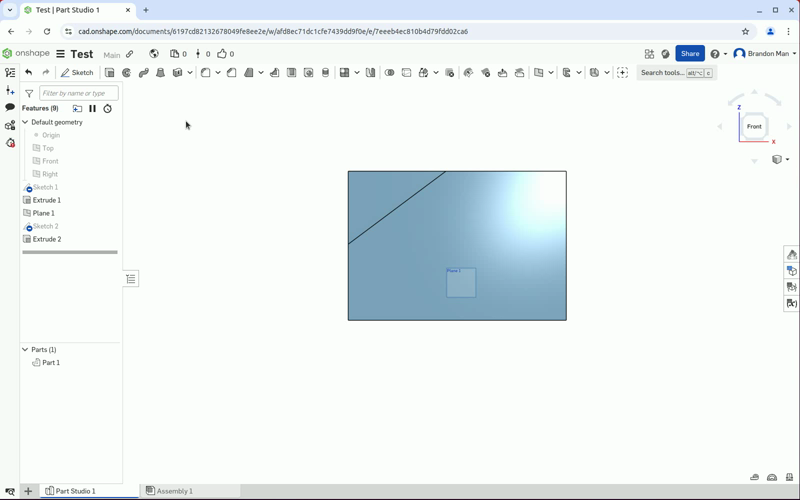
key(shift+h)
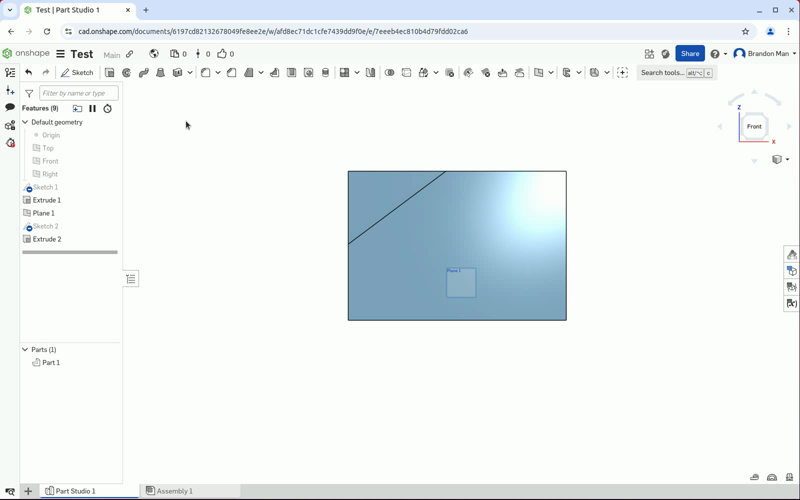
mouse_move(73, 189)
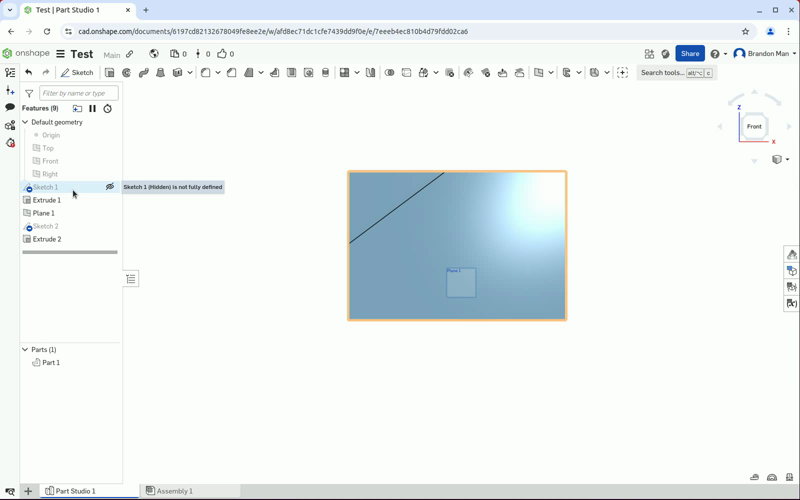
click(73, 189)
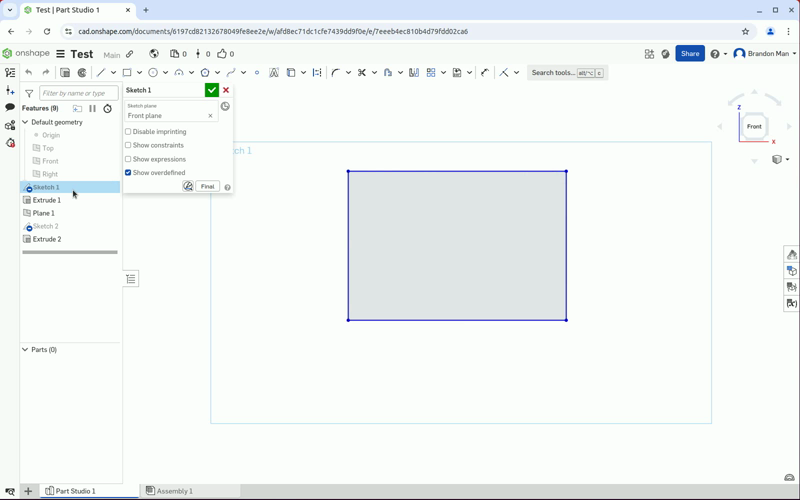
mouse_move(229, 92)
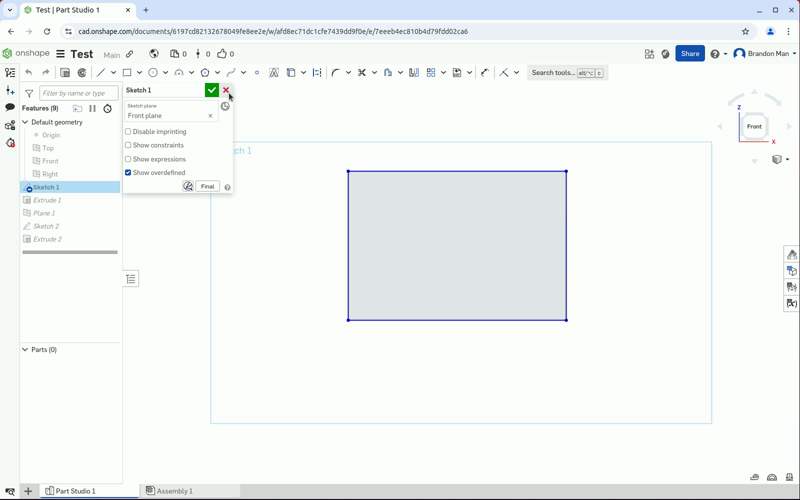
click(229, 92)
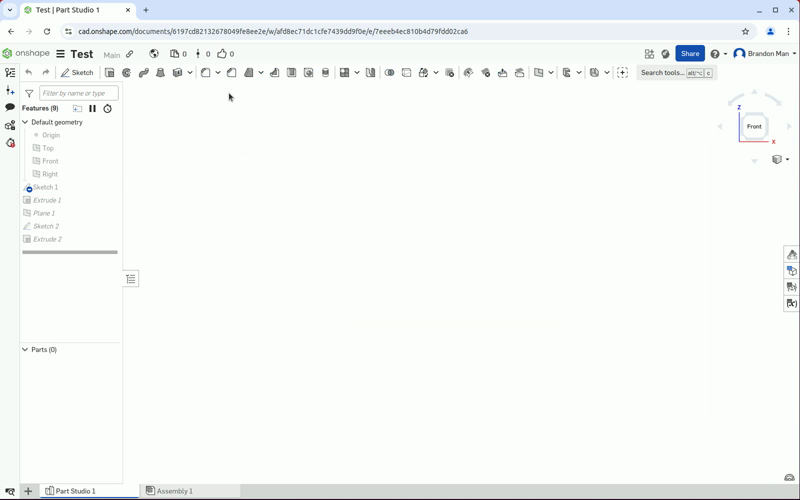
key(shift+s)
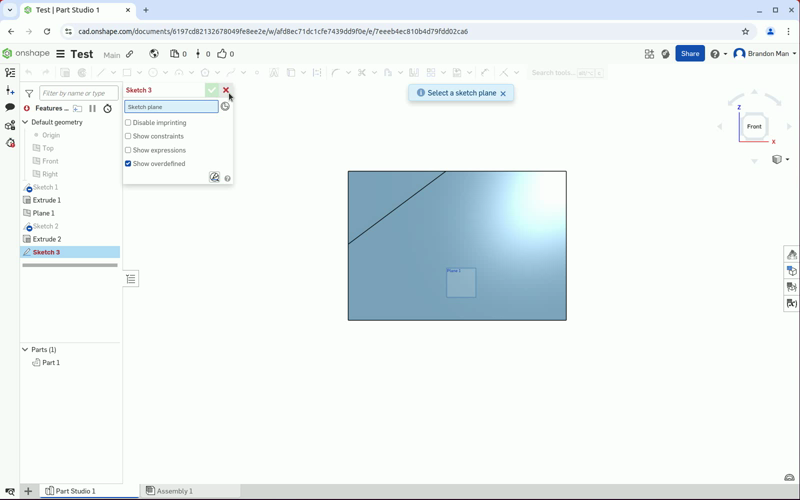
mouse_move(73, 215)
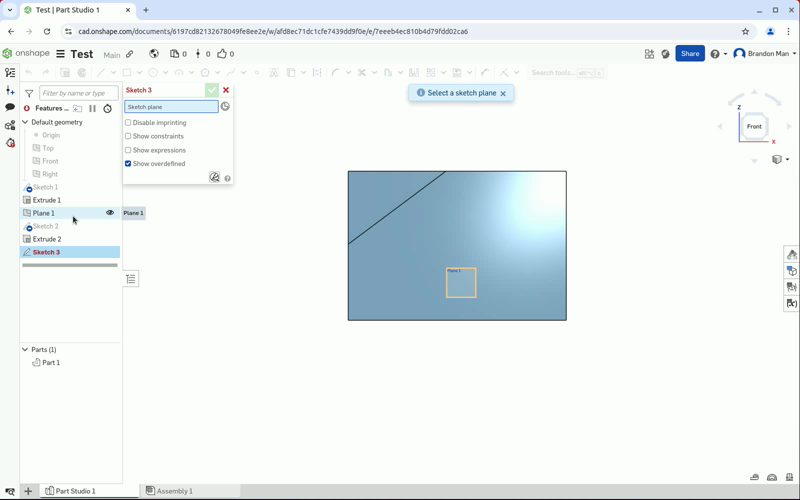
click(73, 215)
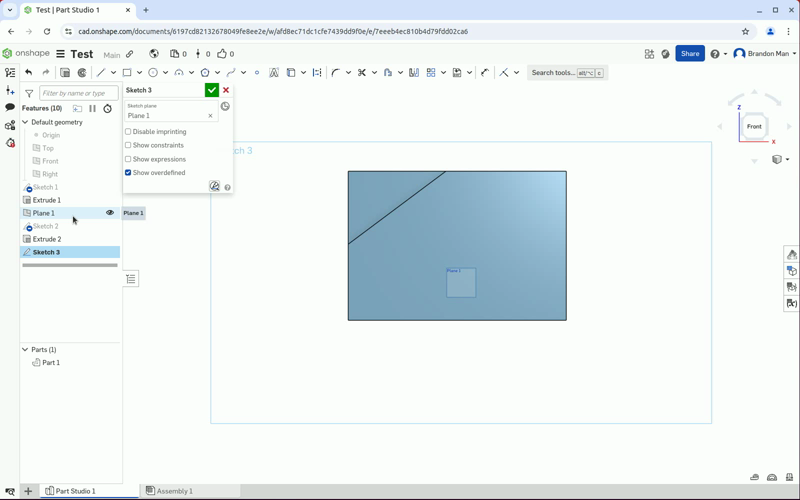
mouse_move(73, 352)
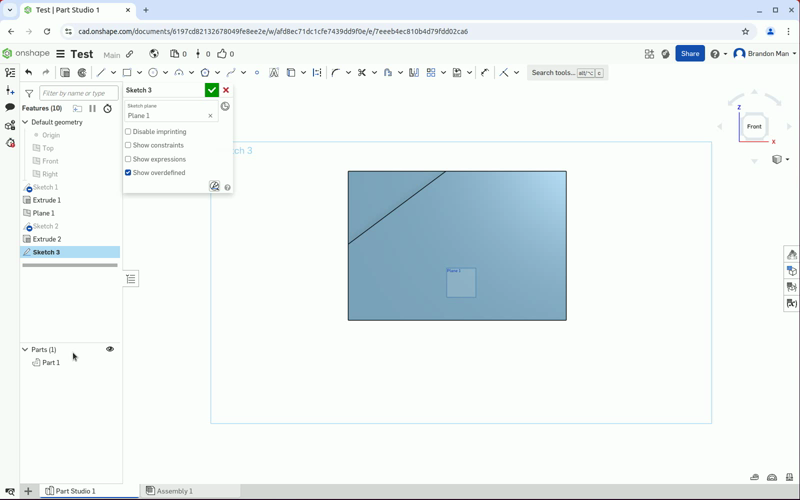
key(y)
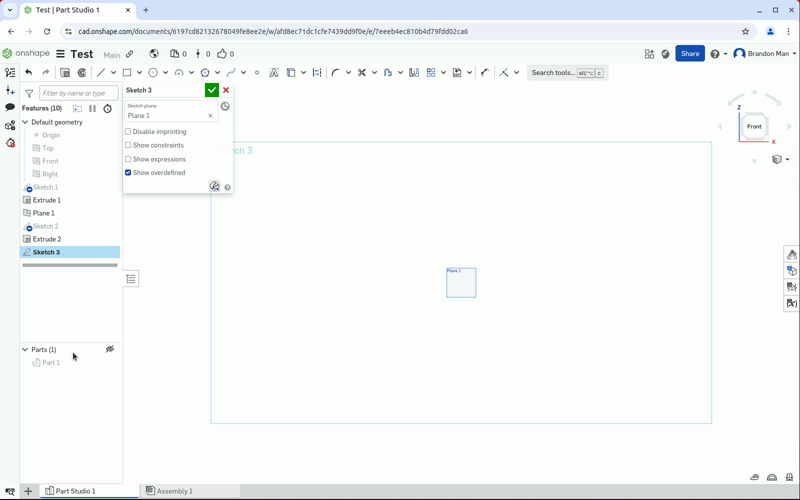
key(l)
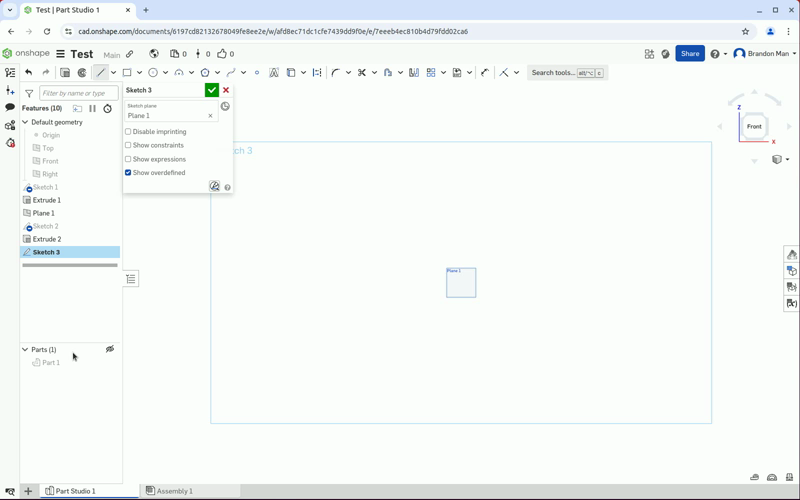
key_down(shift)
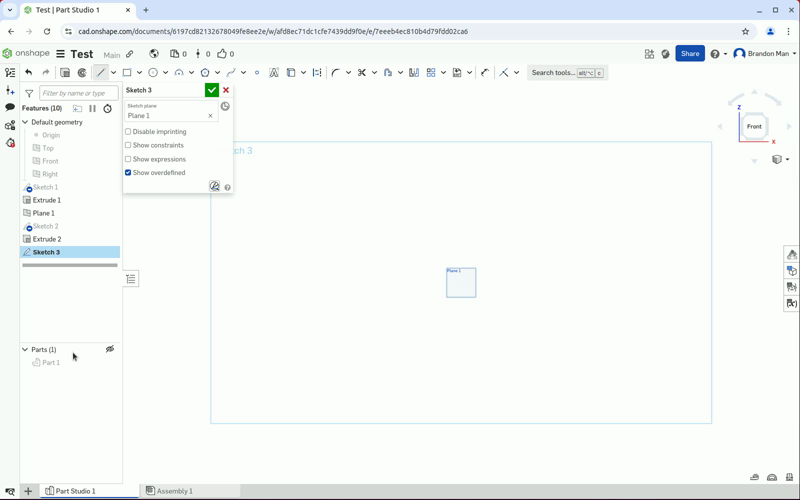
mouse_move(468, 170)
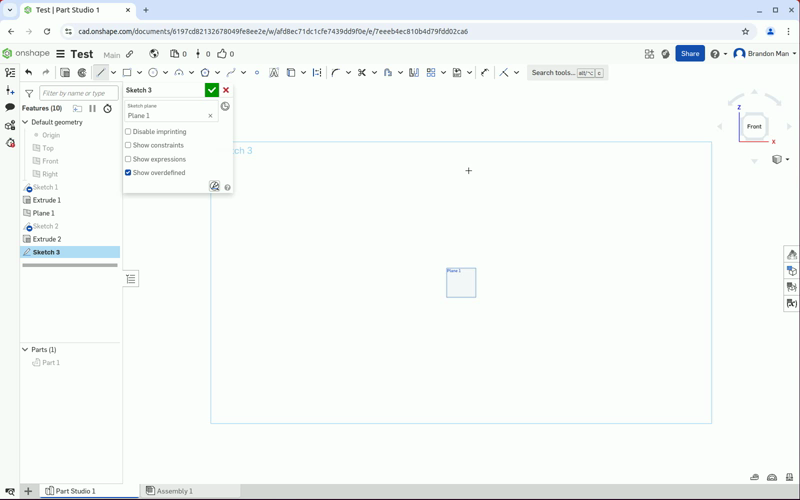
click(468, 170)
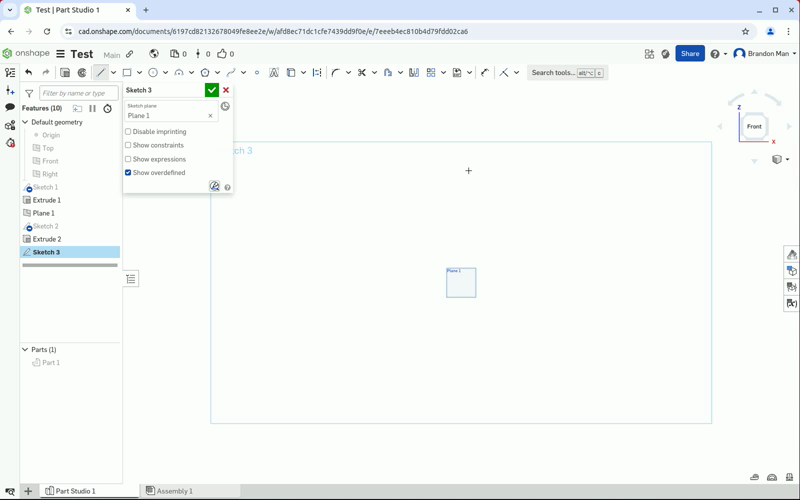
key_up(shift)
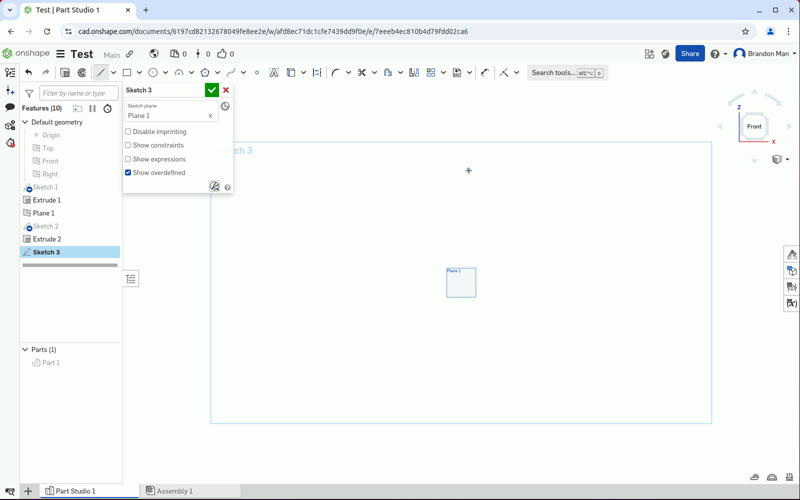
key_down(shift)
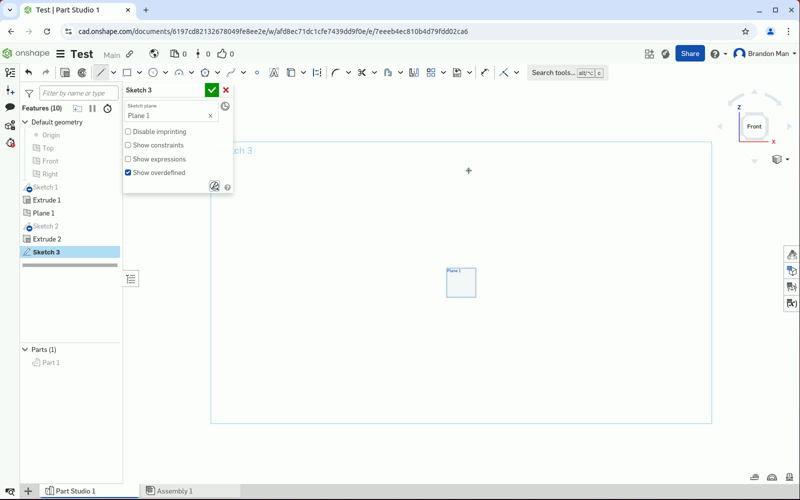
mouse_move(567, 254)
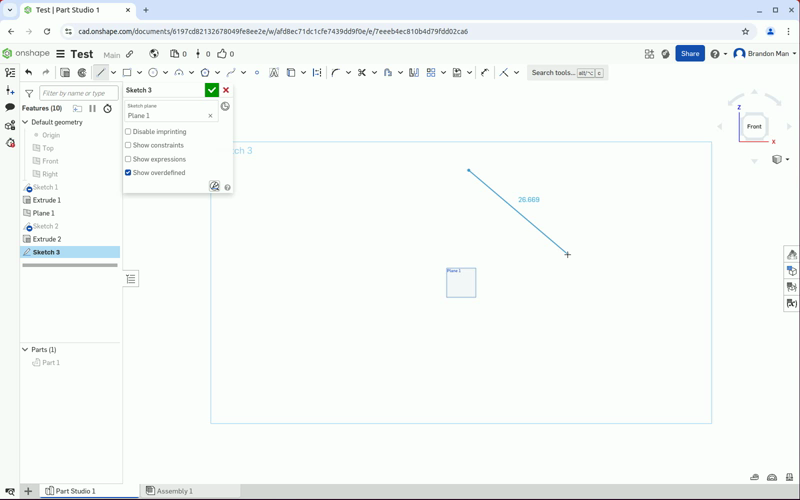
click(567, 254)
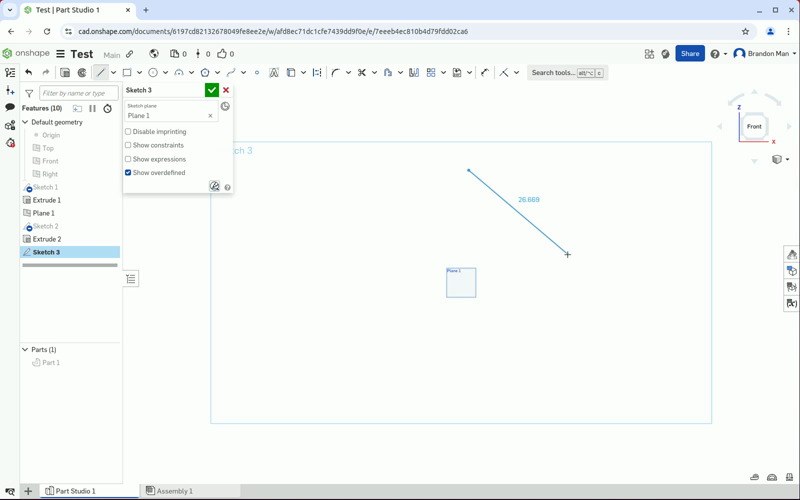
key_up(shift)
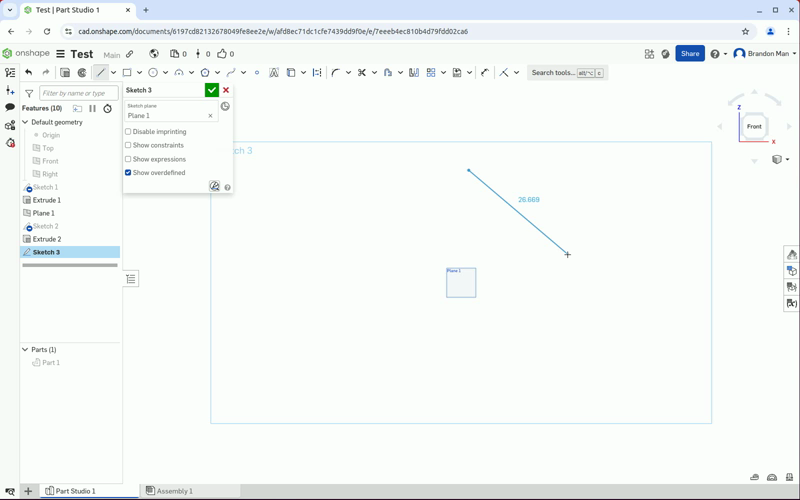
key_down(shift)
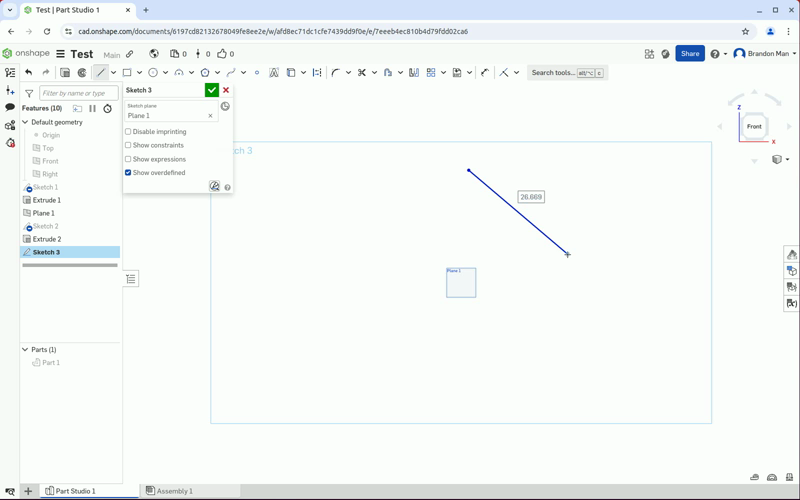
mouse_move(567, 170)
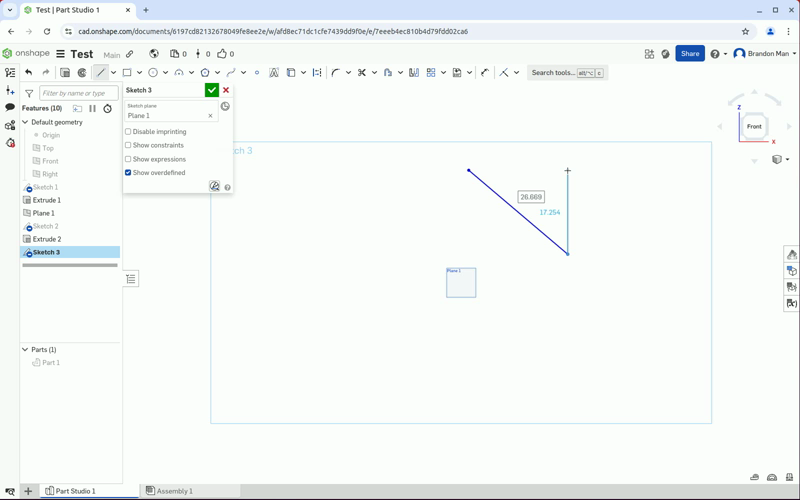
click(567, 170)
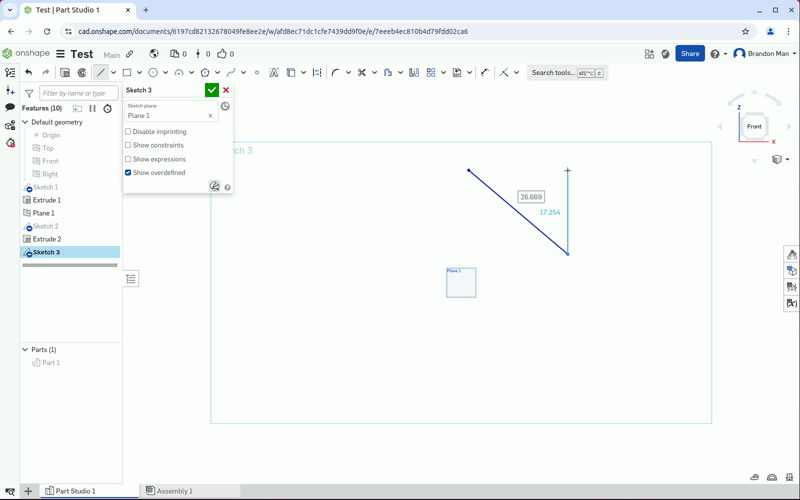
key_up(shift)
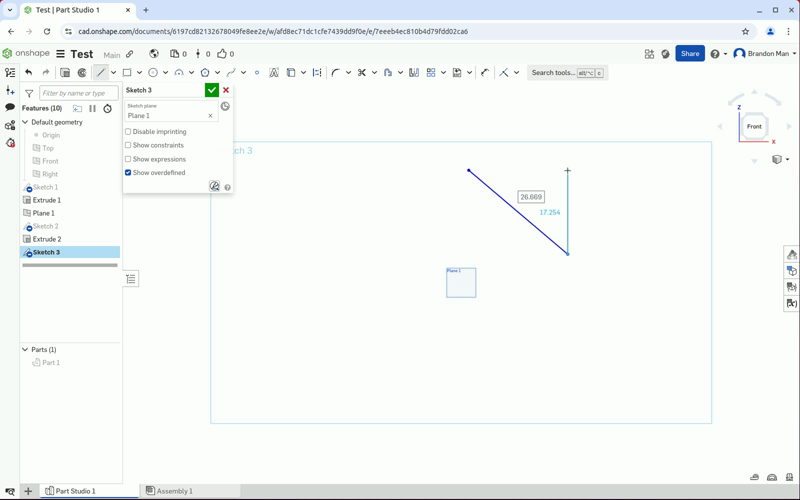
key_down(shift)
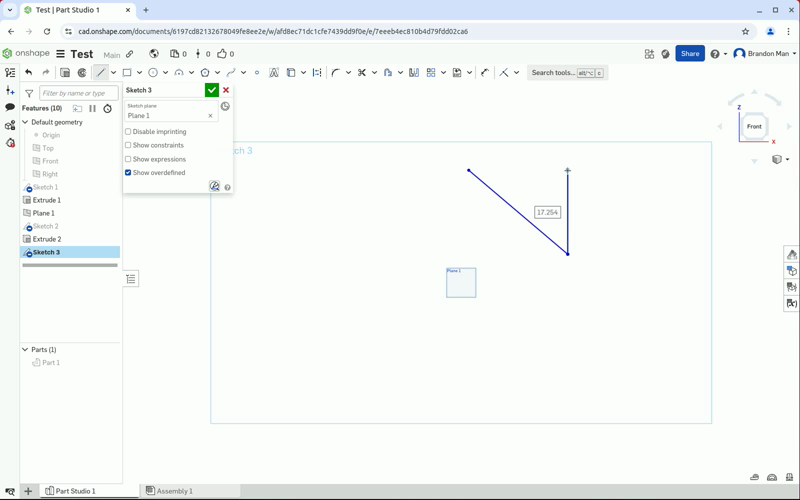
mouse_move(468, 170)
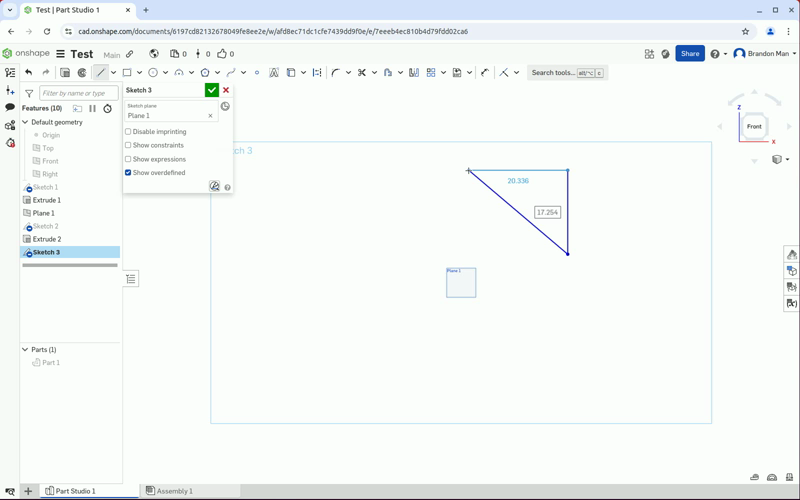
key_up(shift)
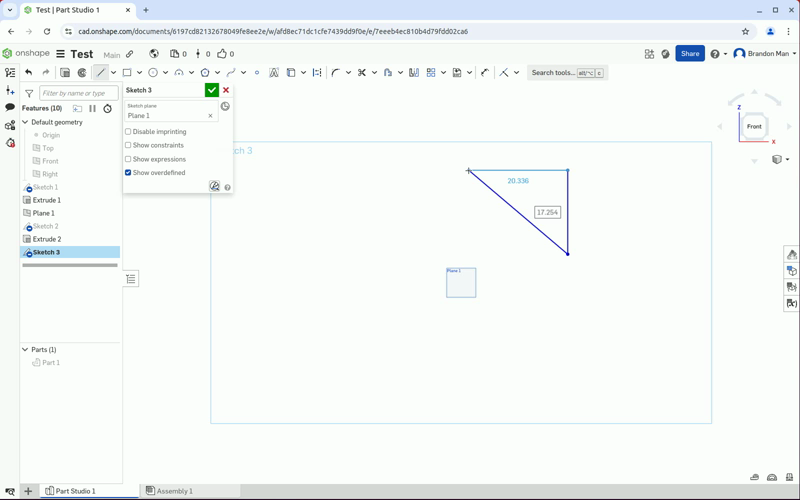
click(468, 170)
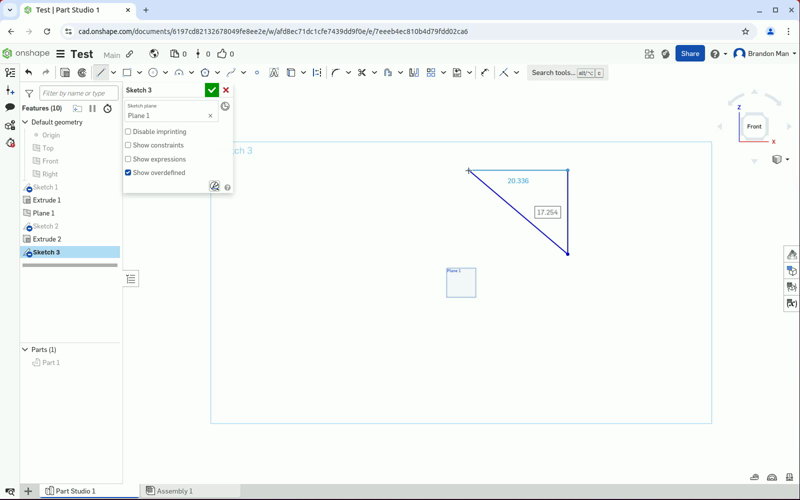
key(esc)
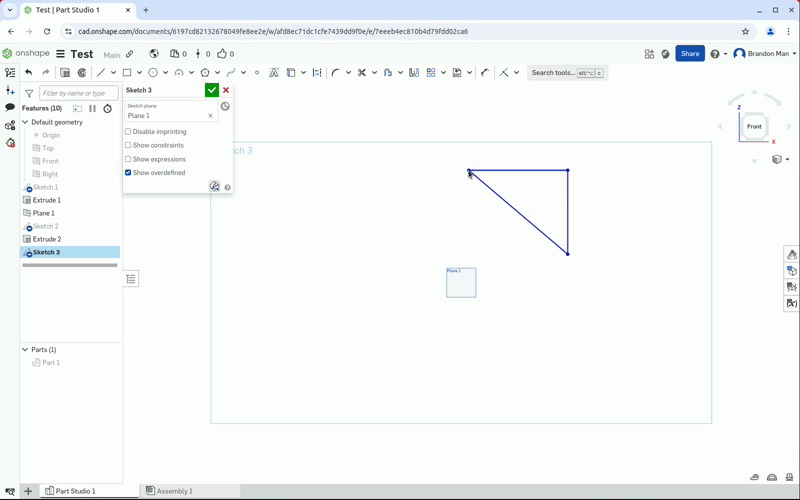
mouse_move(558, 202)
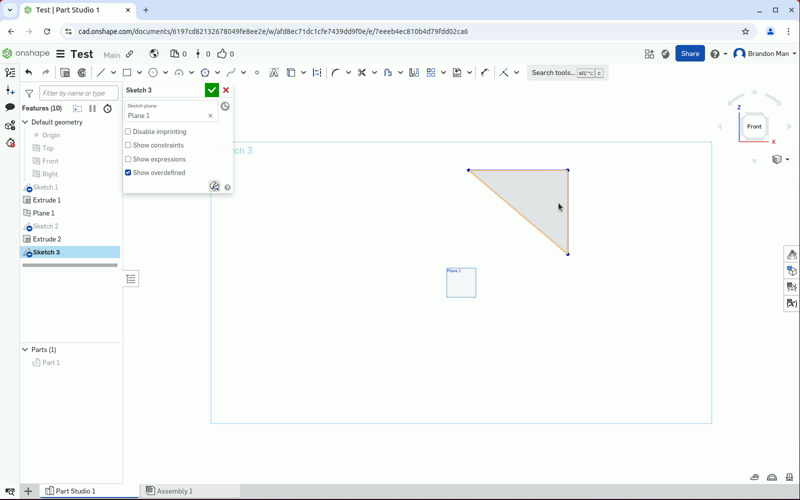
click(558, 202)
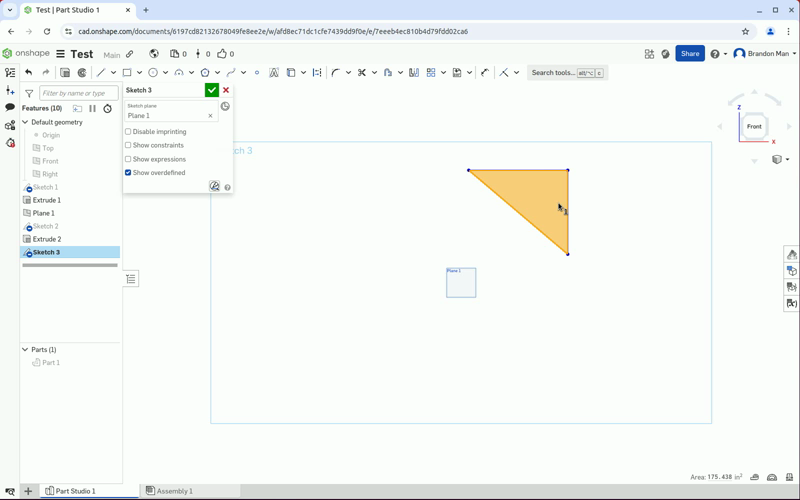
mouse_move(73, 352)
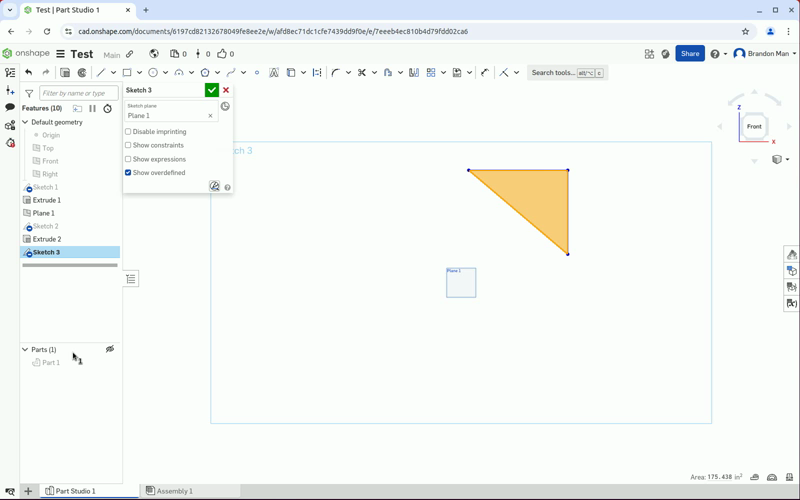
key(shift+y)
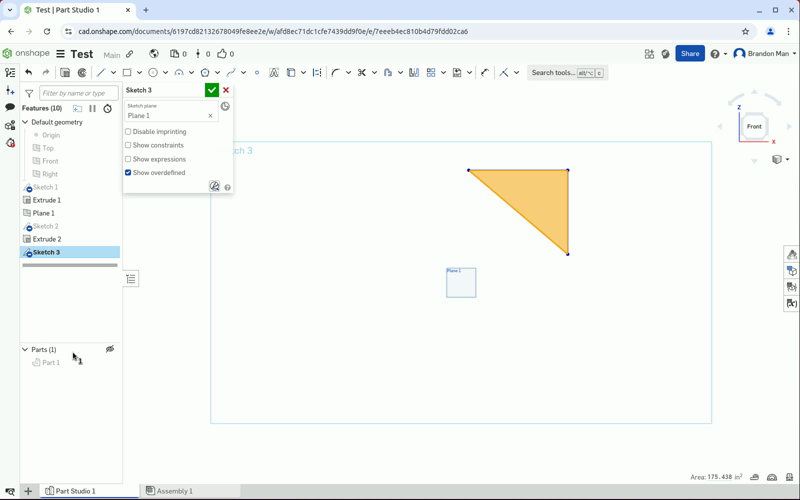
key(shift+e)
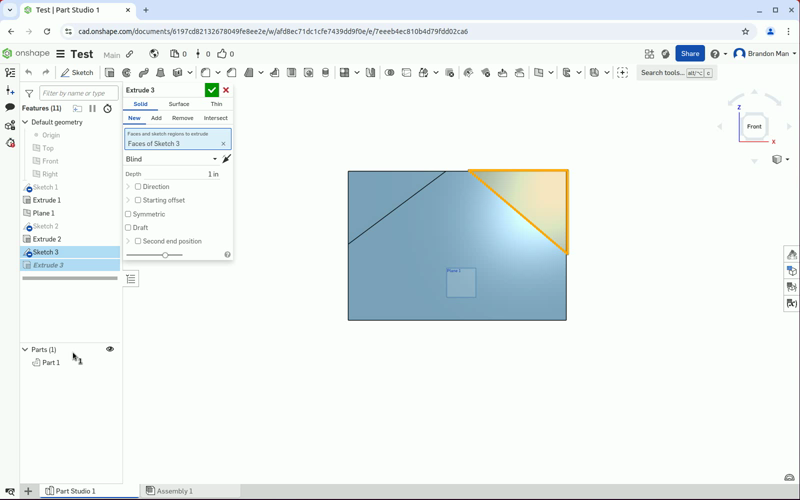
mouse_move(143, 106)
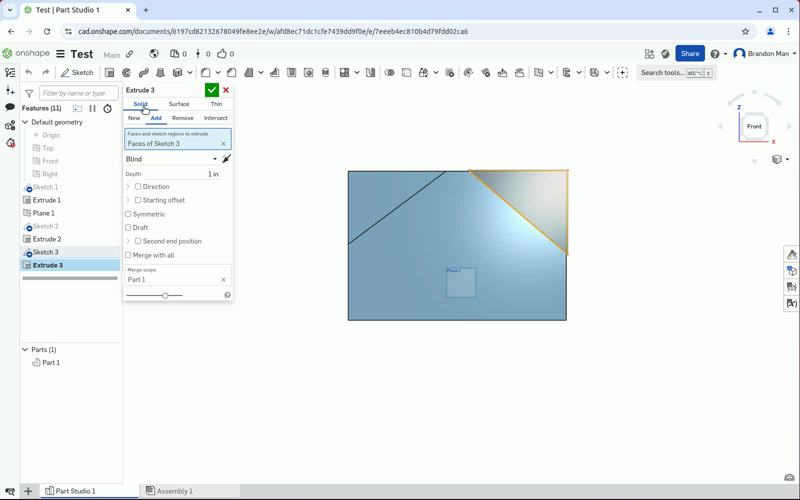
click(143, 106)
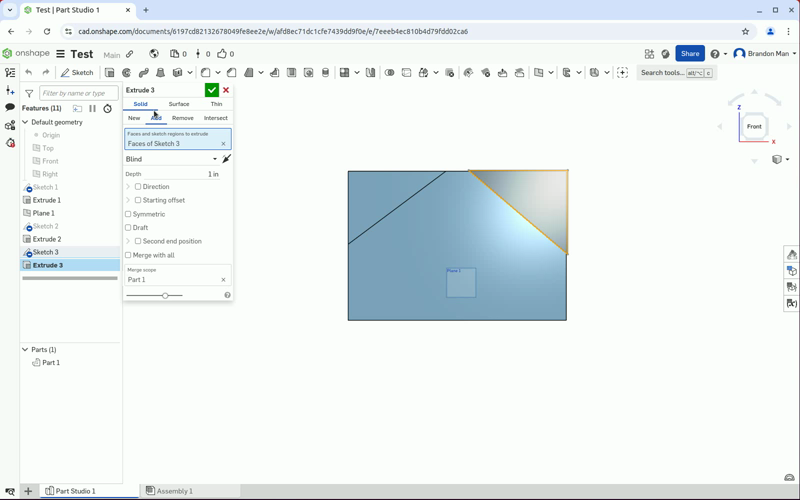
mouse_move(186, 120)
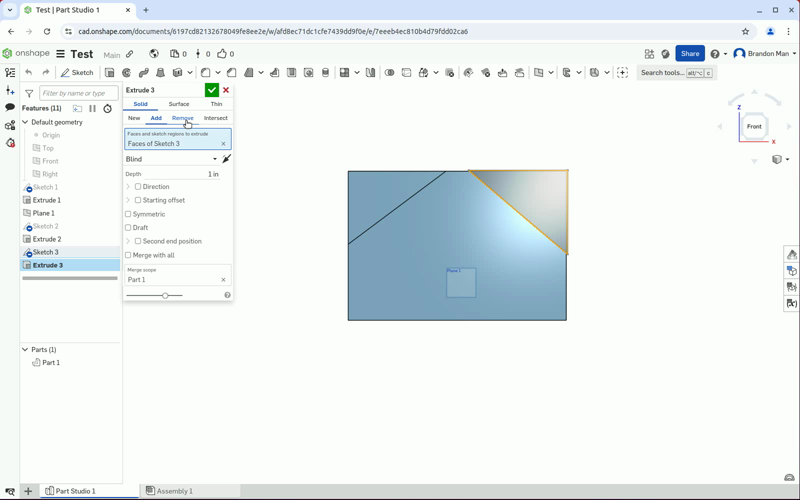
click(186, 120)
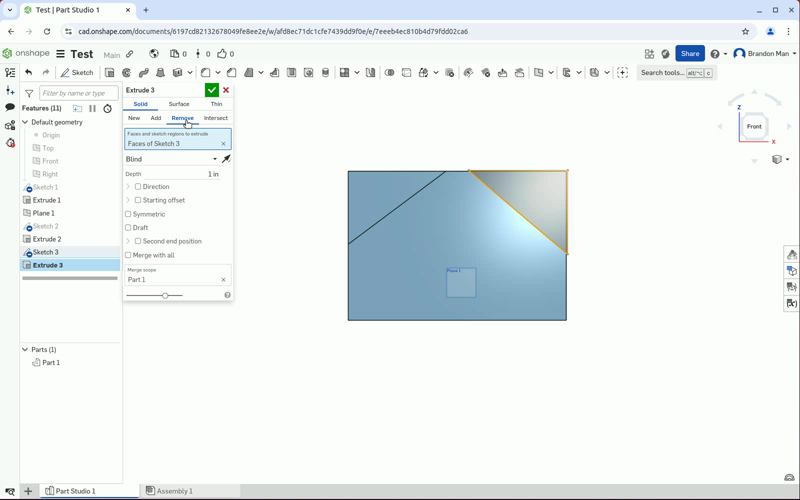
key(tab, 4)
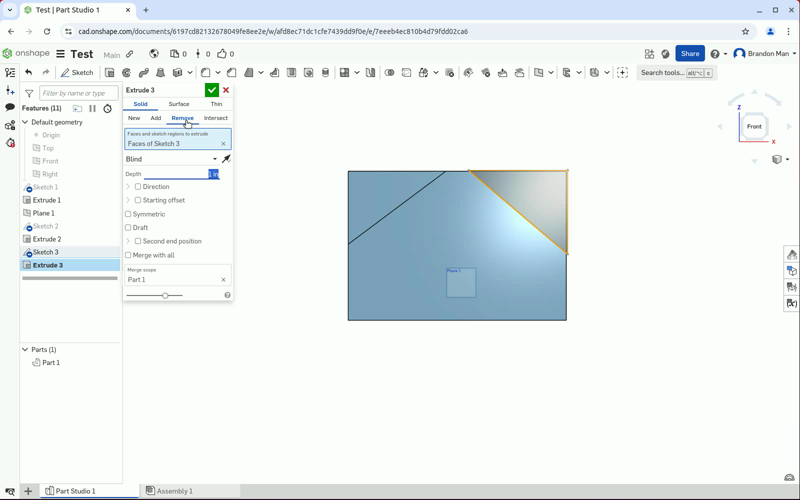
text(7.703)
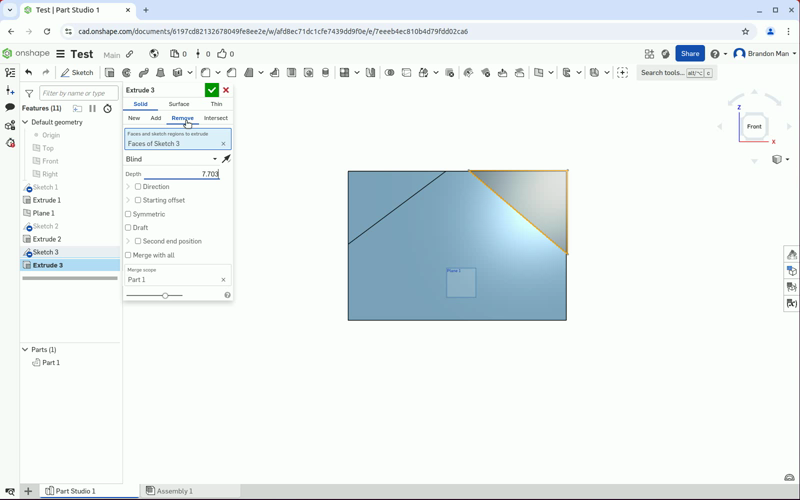
key(tab, 6)
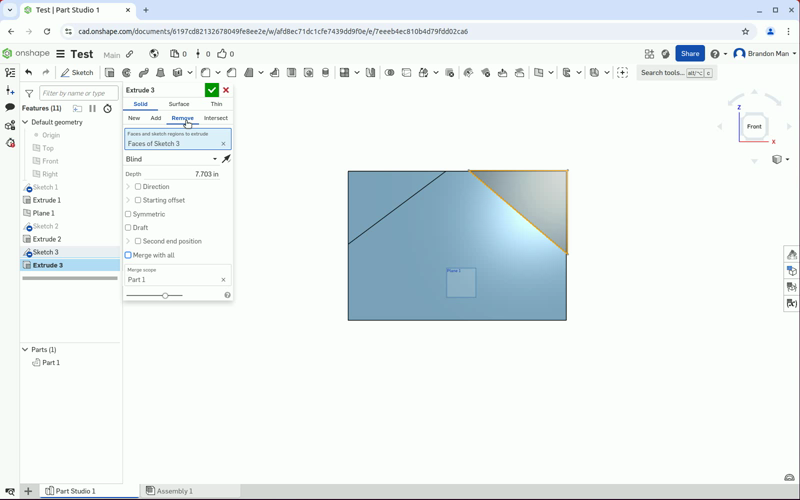
key(space)
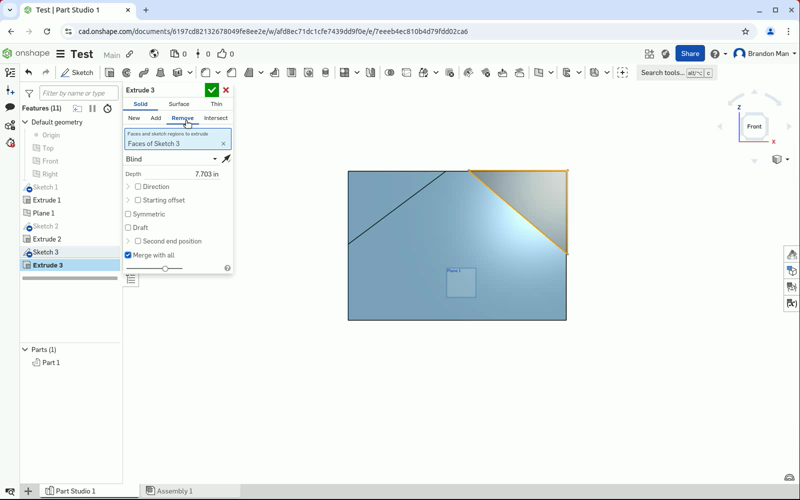
key(enter)
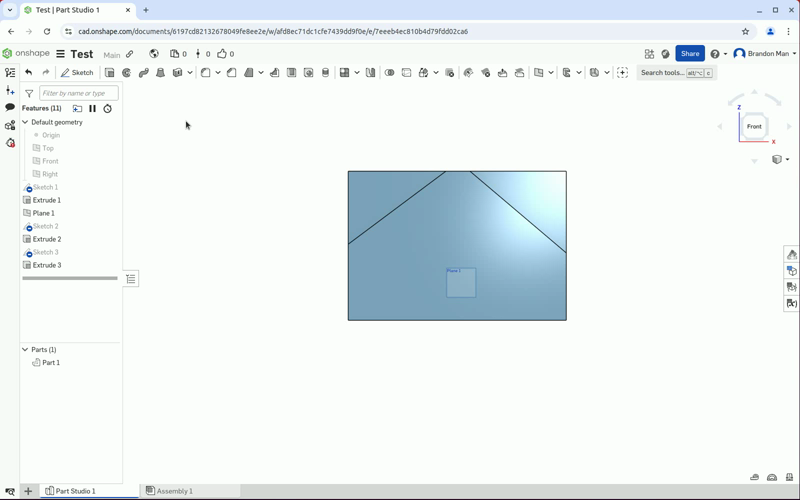
key(shift+h)
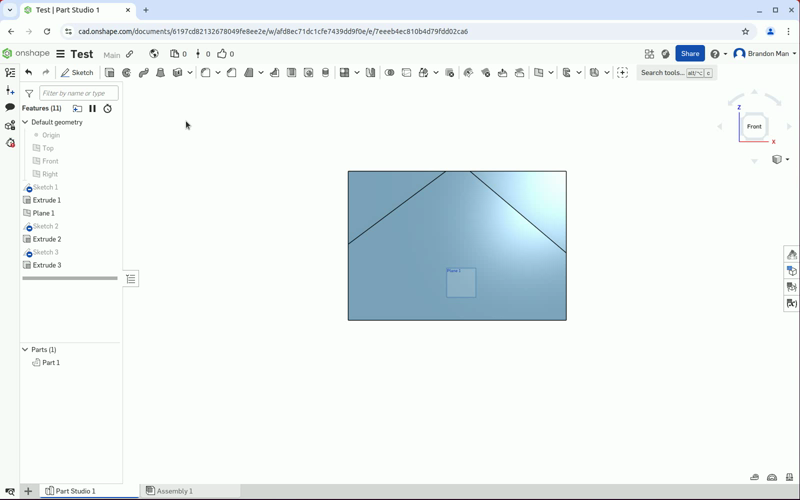
key(shift+h)
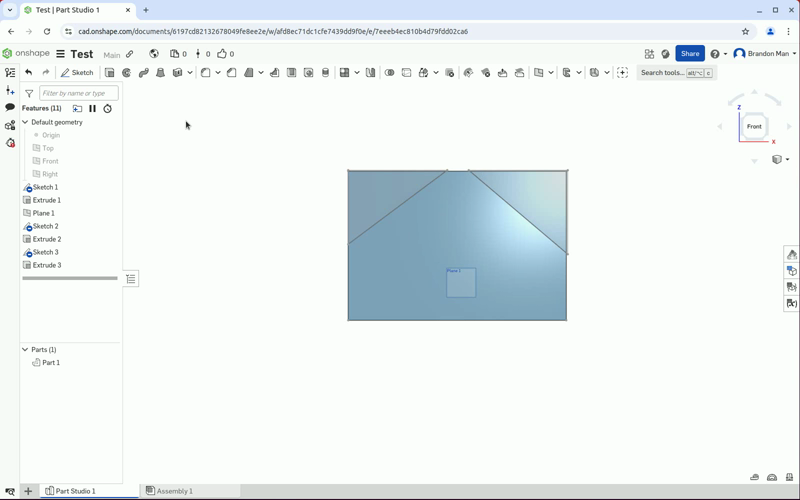
key(shift+7)
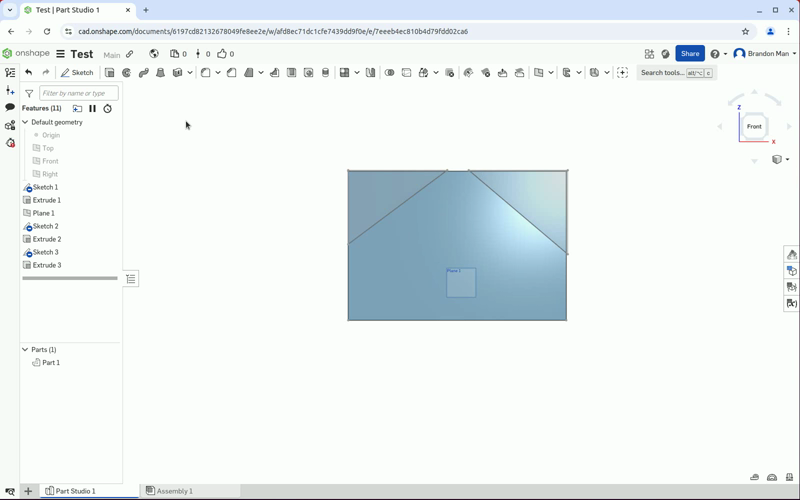
key(left, 2)
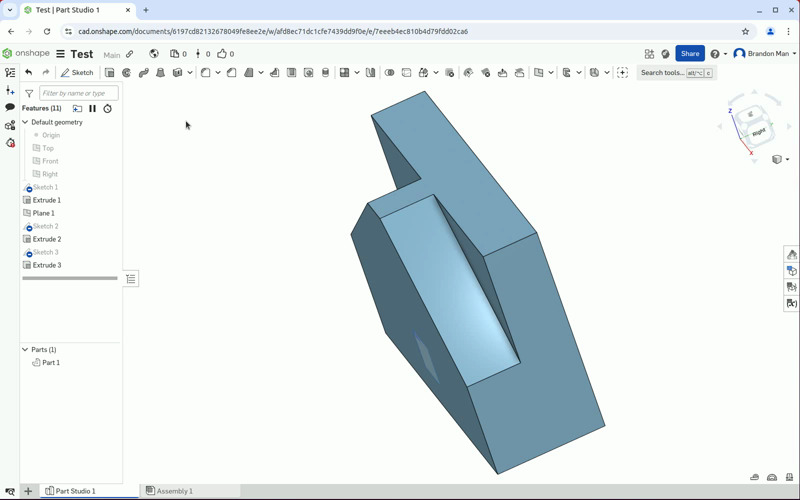
key(down, 2)
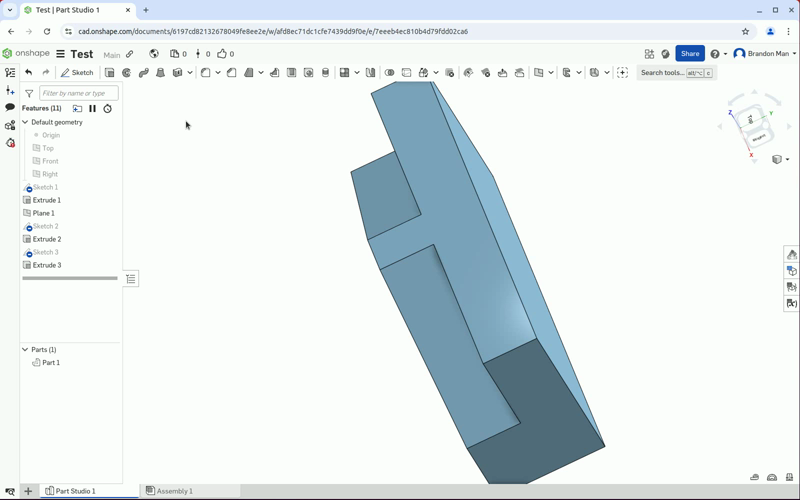
key(up, 2)
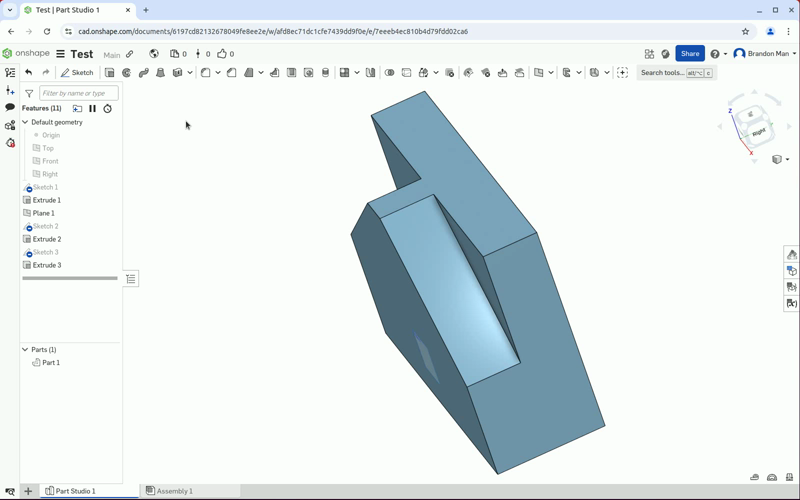
key(right, 2)
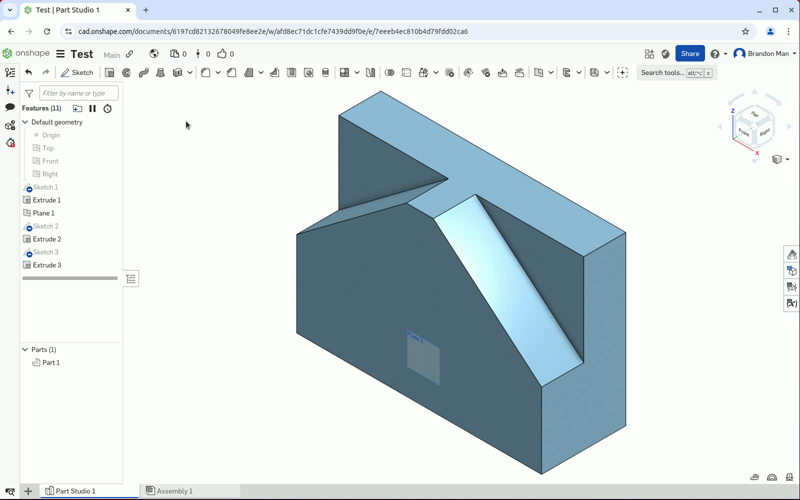
mouse_move(73, 189)
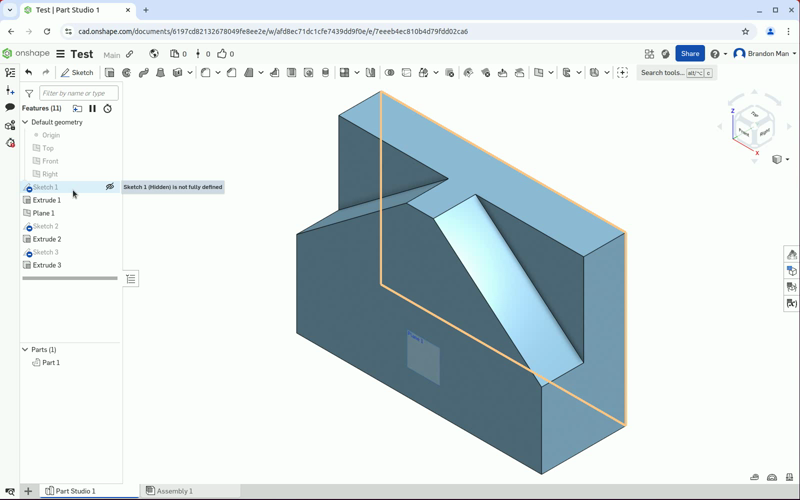
click(73, 189)